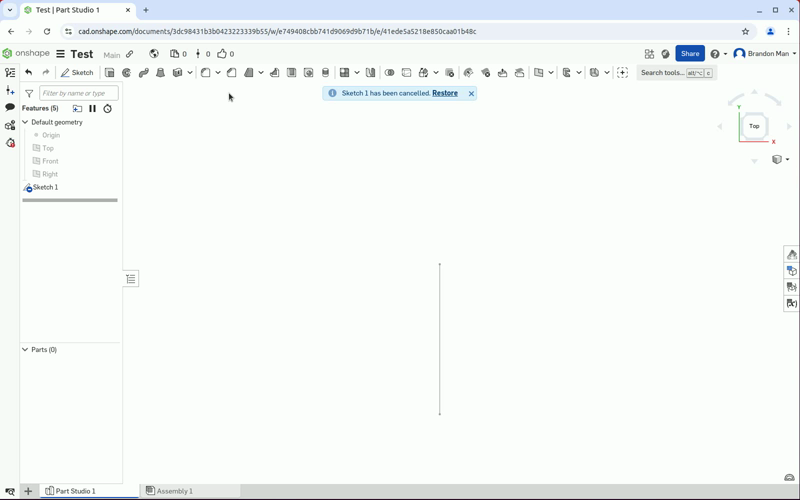
key(shift+h)
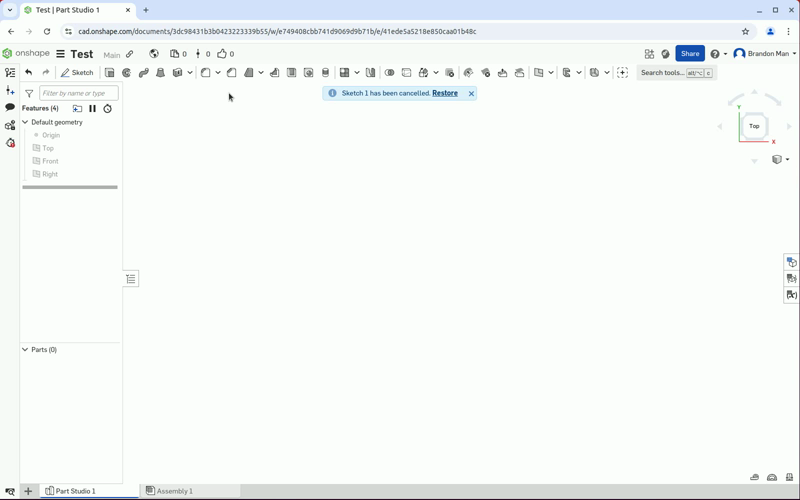
mouse_move(73, 352)
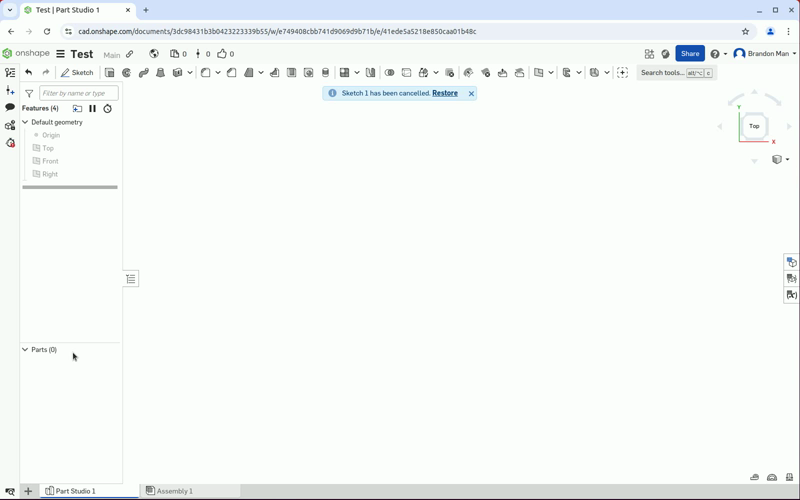
key(y)
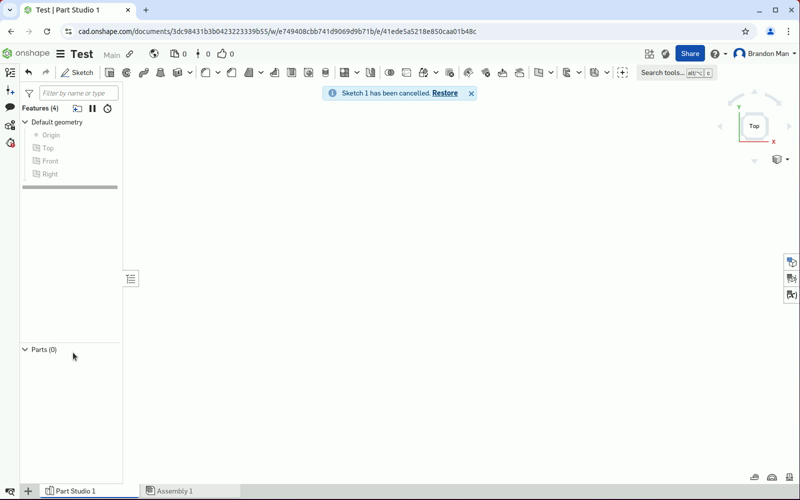
key(shift+p)
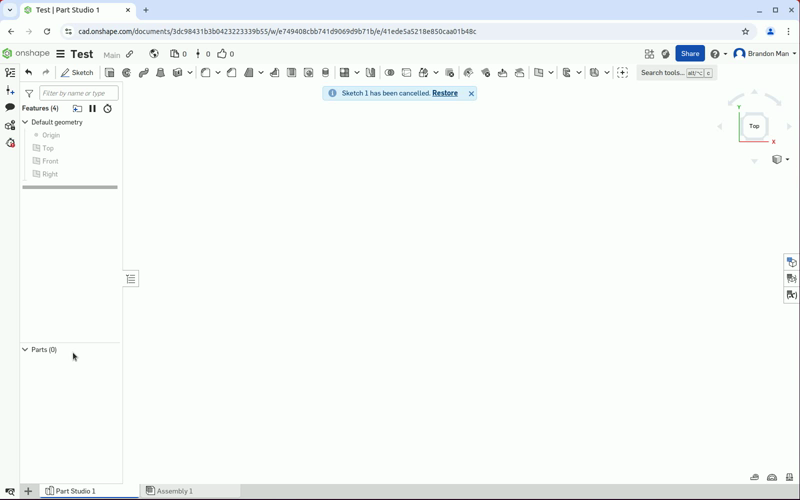
key(space)
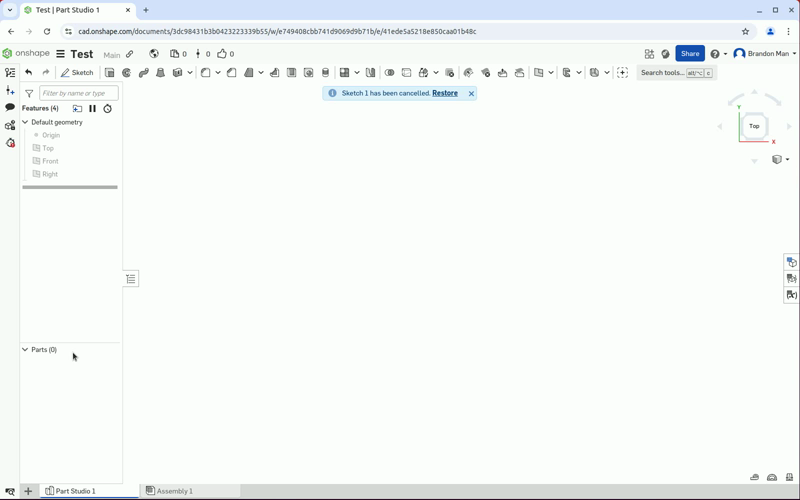
key_down(shift)
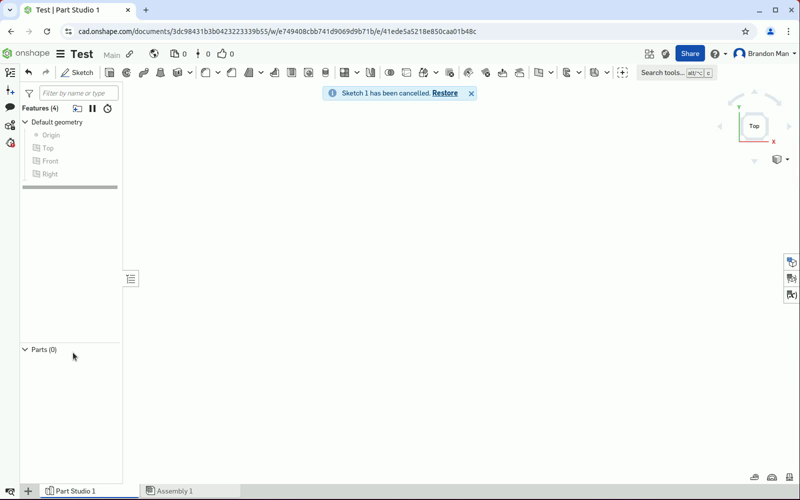
key(up)
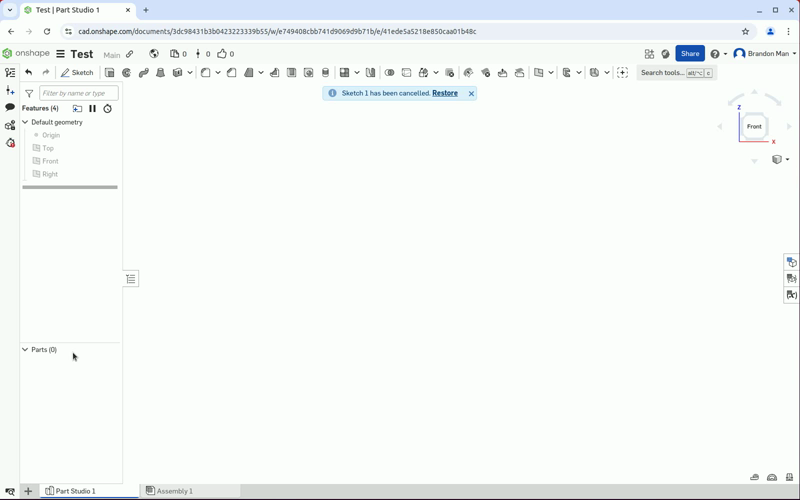
key_up(shift)
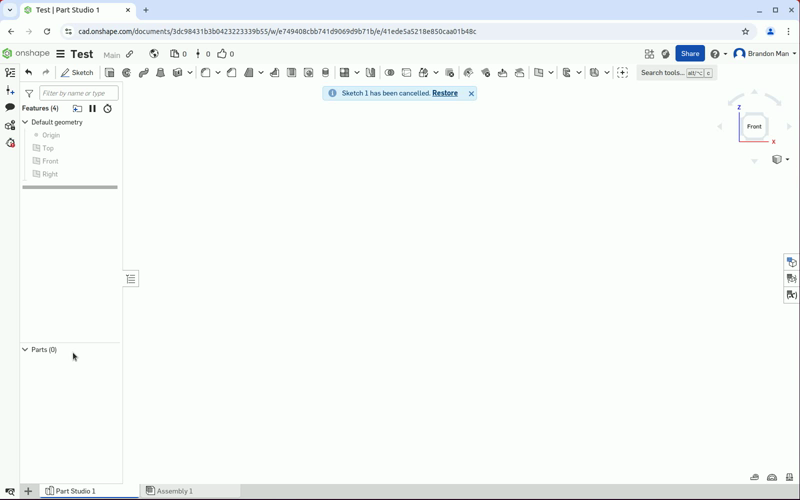
key(space)
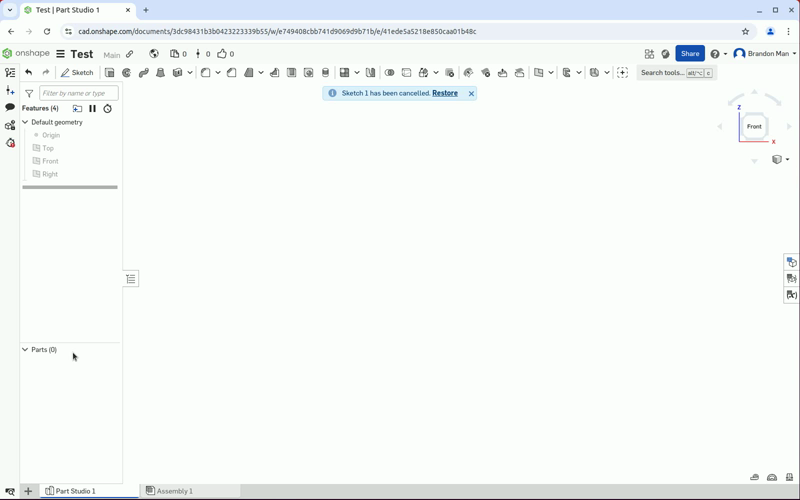
key_down(shift)
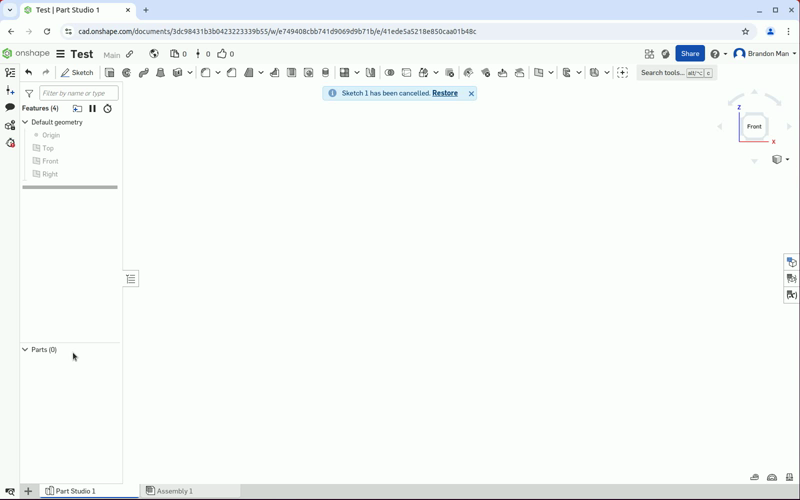
key(left)
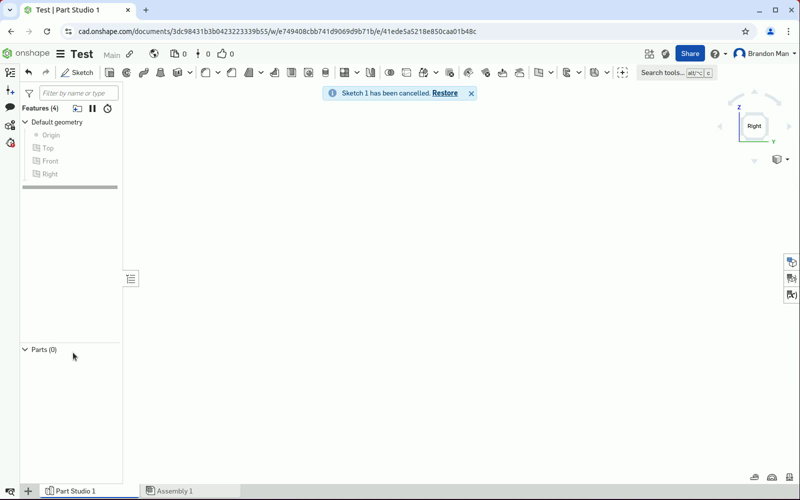
key_up(shift)
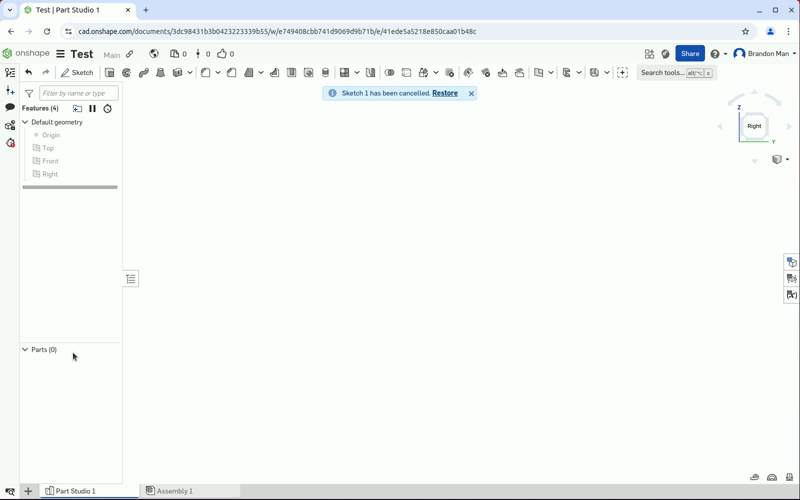
mouse_move(73, 352)
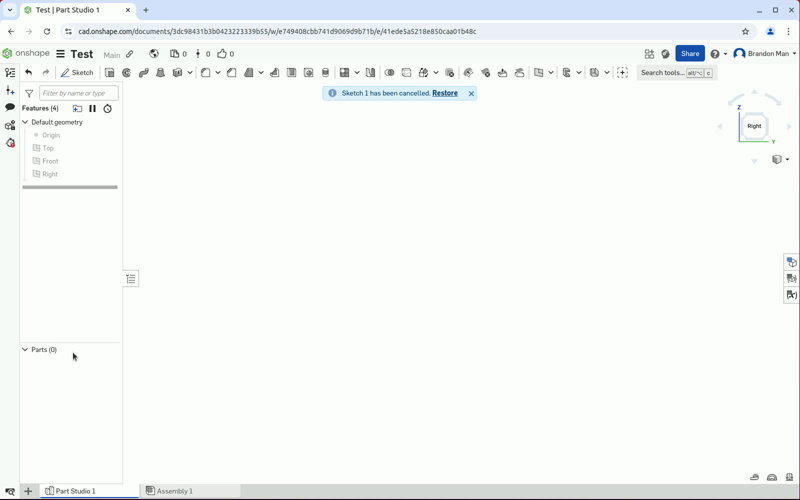
key(shift+y)
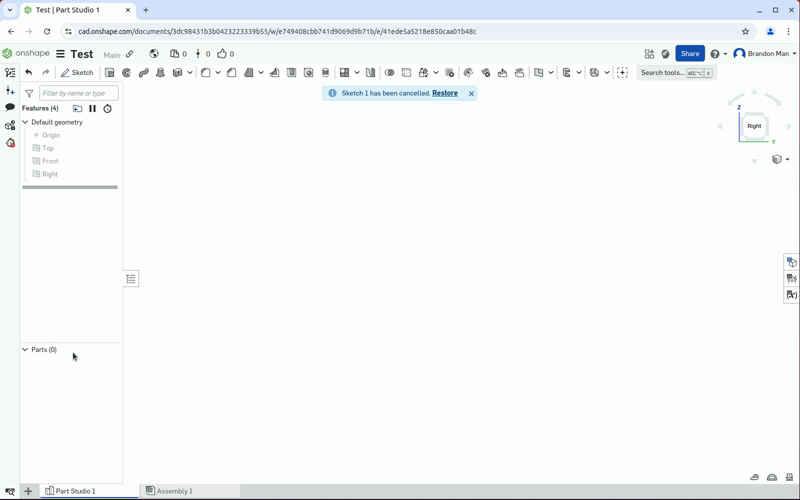
key(shift+s)
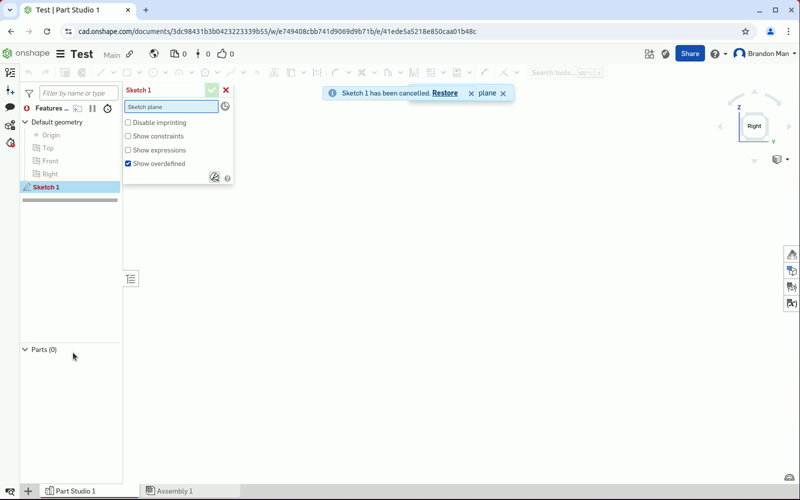
mouse_move(73, 176)
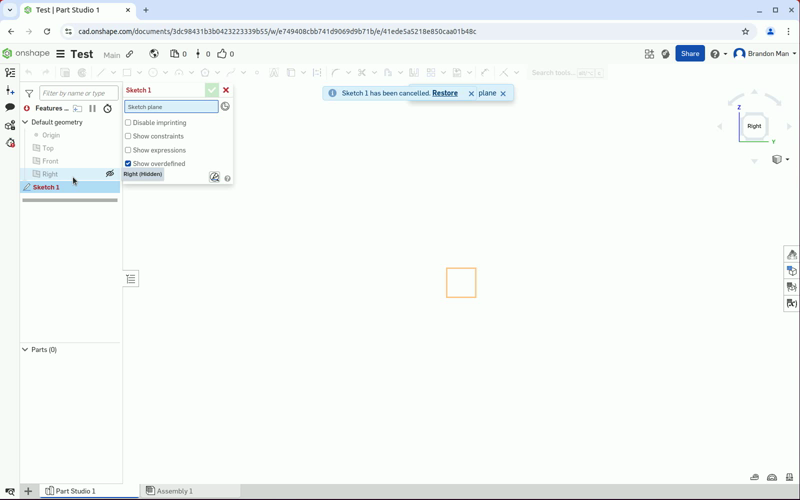
click(73, 176)
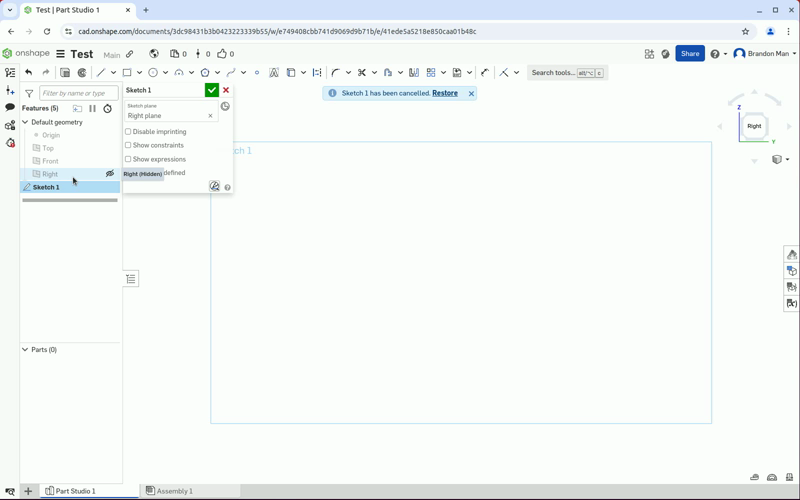
mouse_move(73, 352)
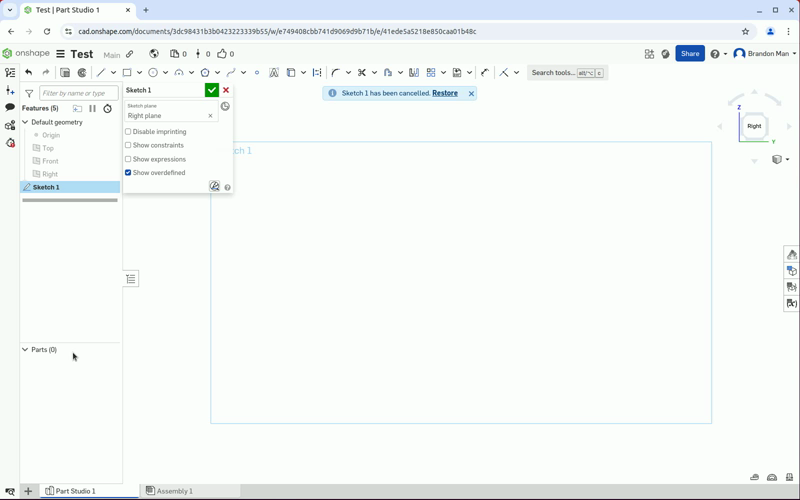
key(y)
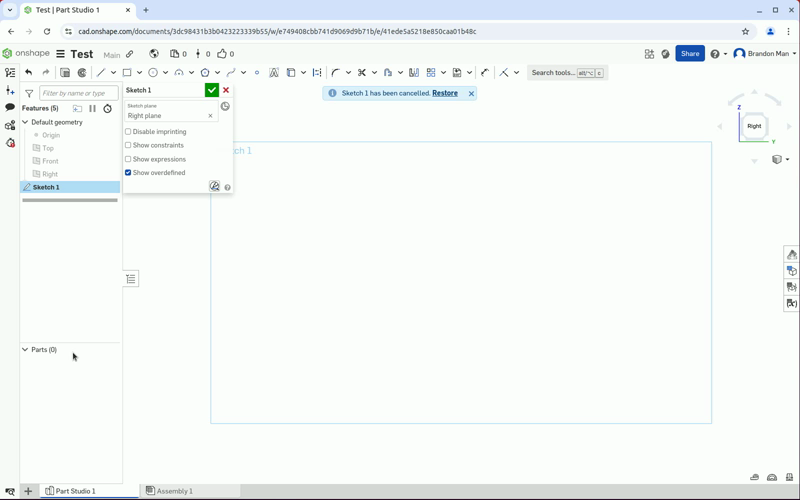
key(a)
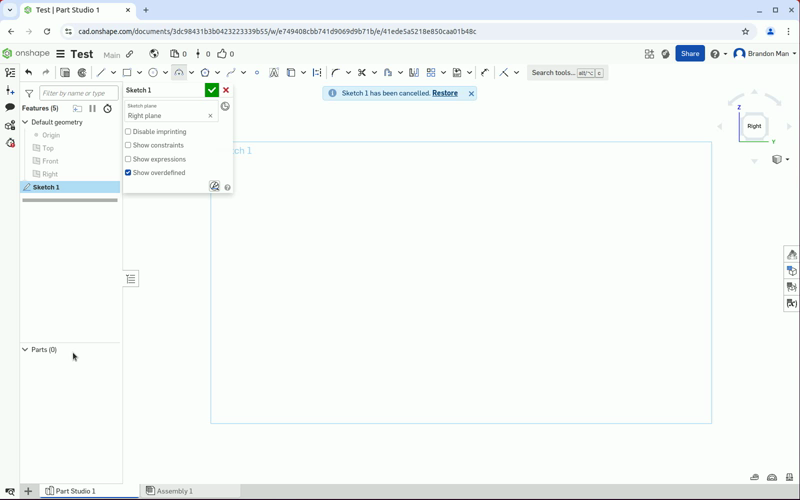
key_down(shift)
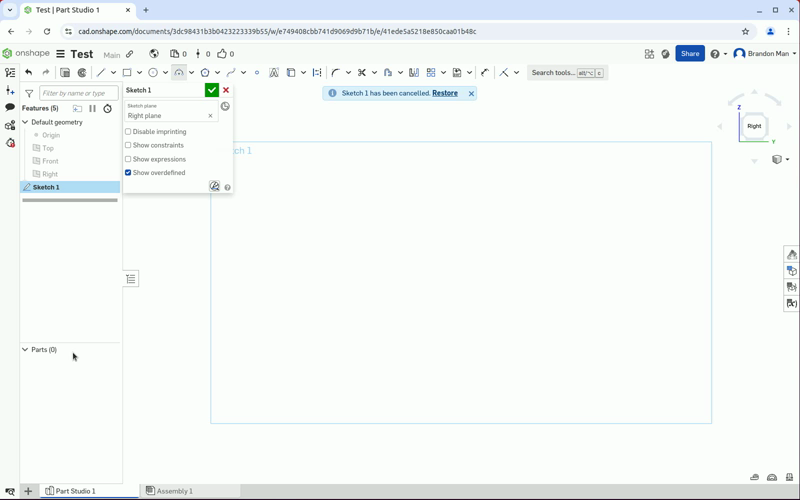
mouse_move(348, 290)
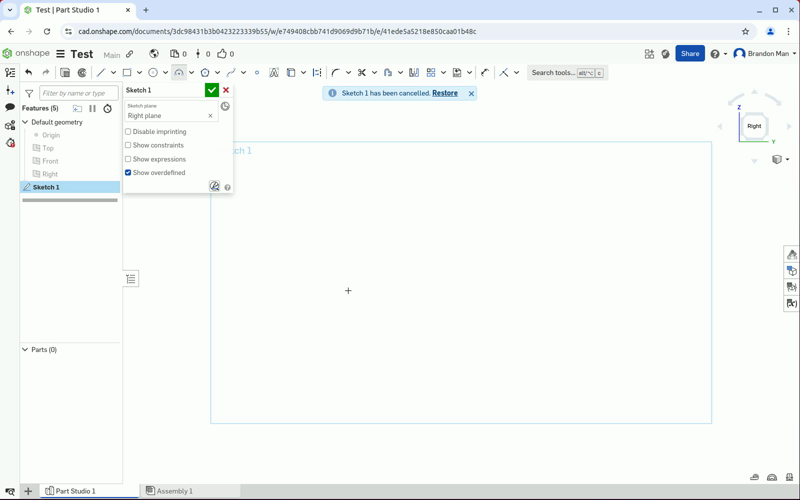
click(348, 290)
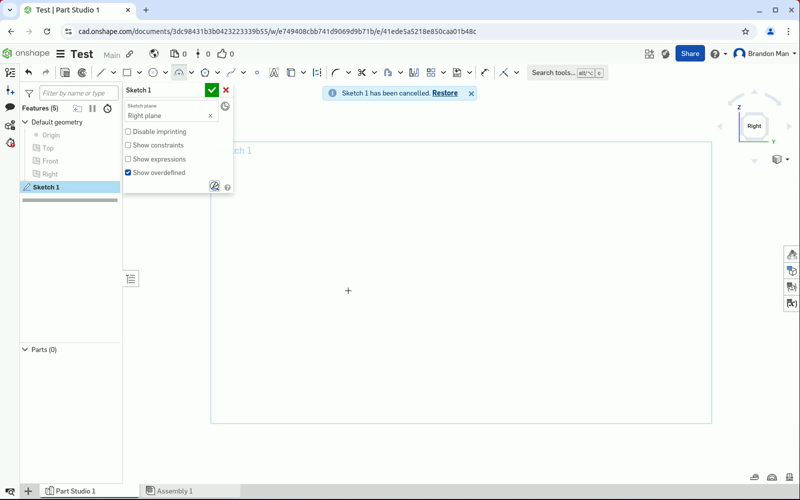
key_up(shift)
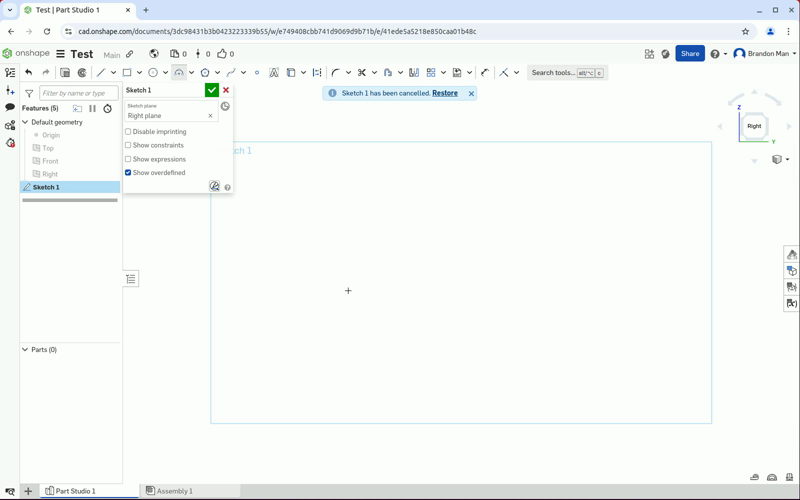
key_down(shift)
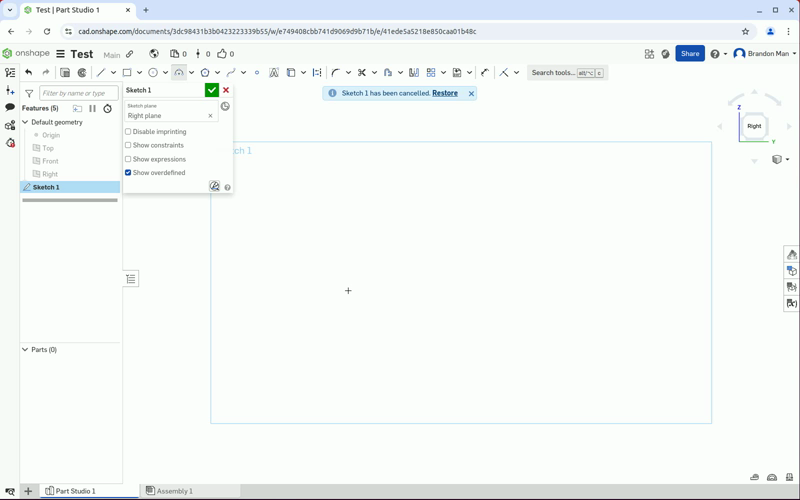
mouse_move(355, 297)
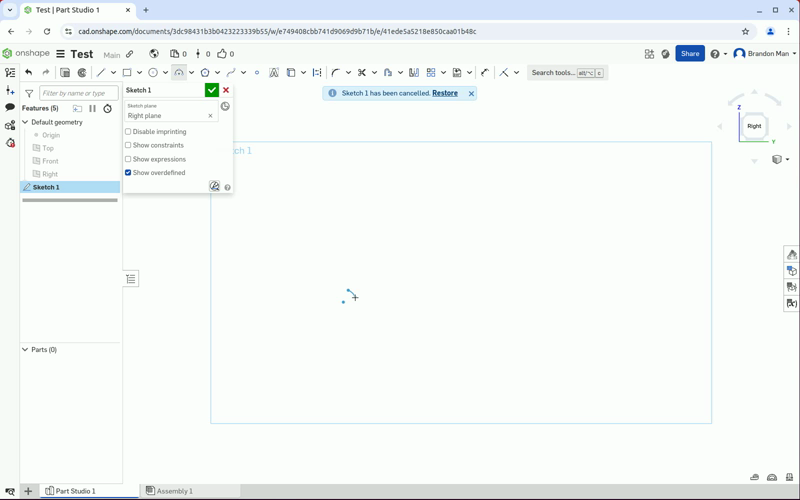
click(355, 297)
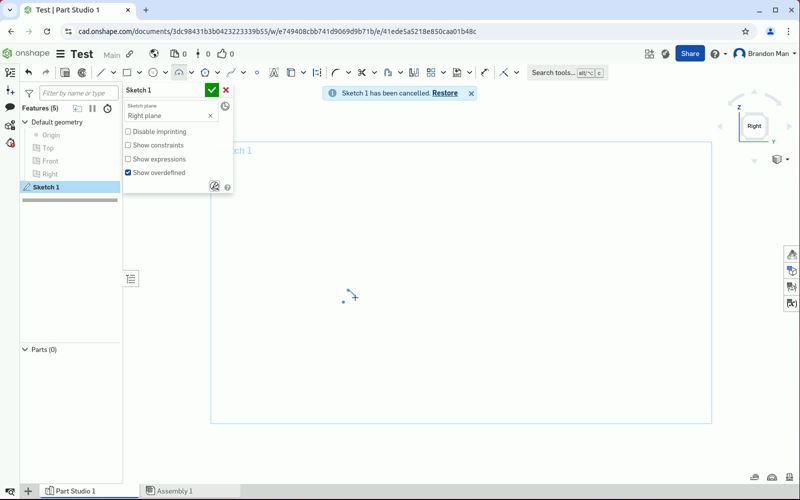
mouse_move(350, 294)
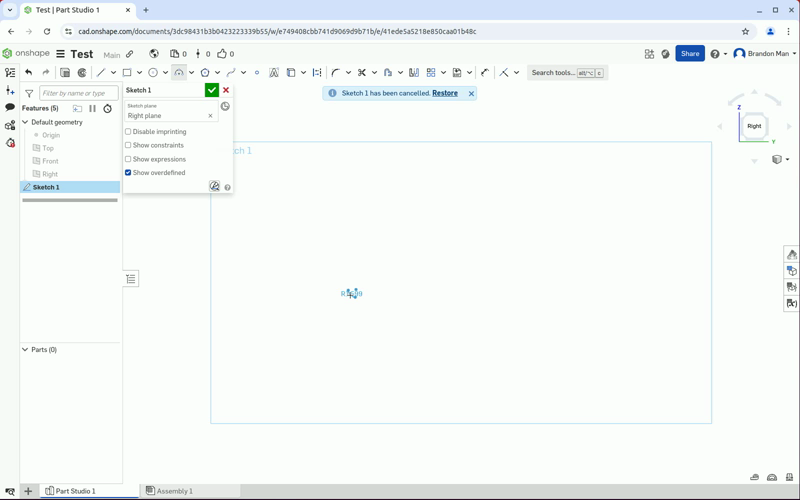
click(350, 294)
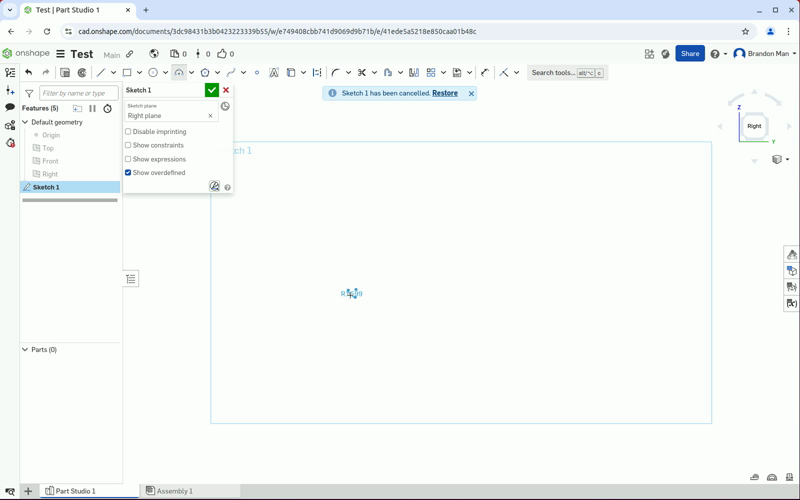
key_up(shift)
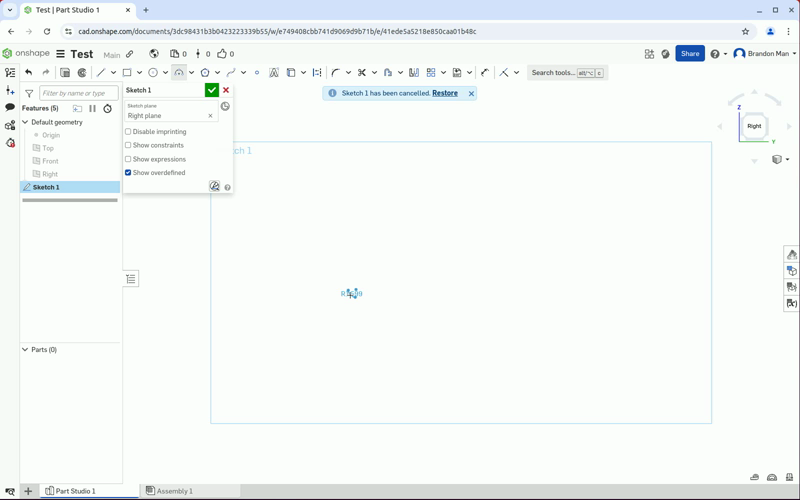
key(esc)
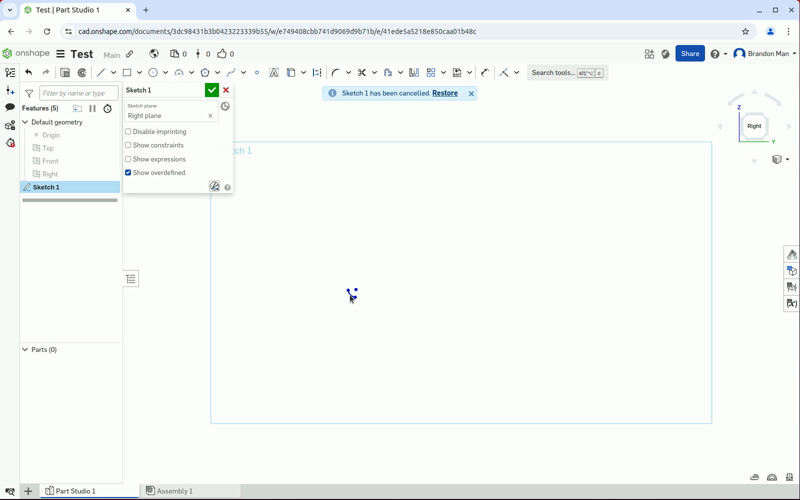
key(l)
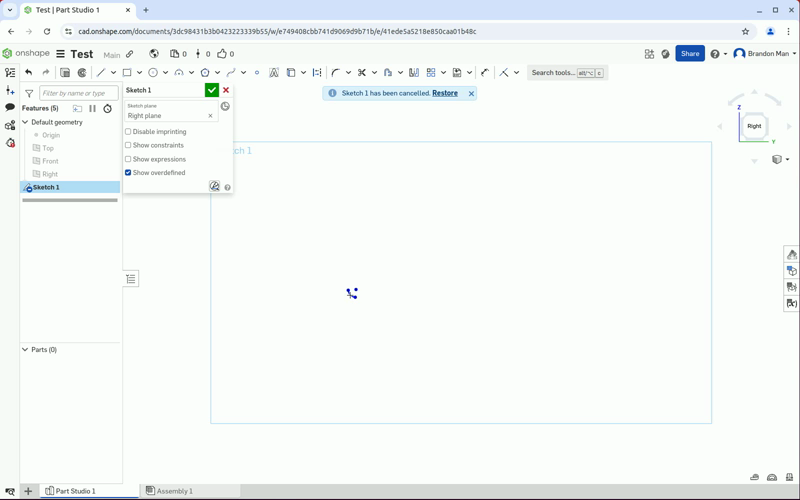
mouse_move(355, 297)
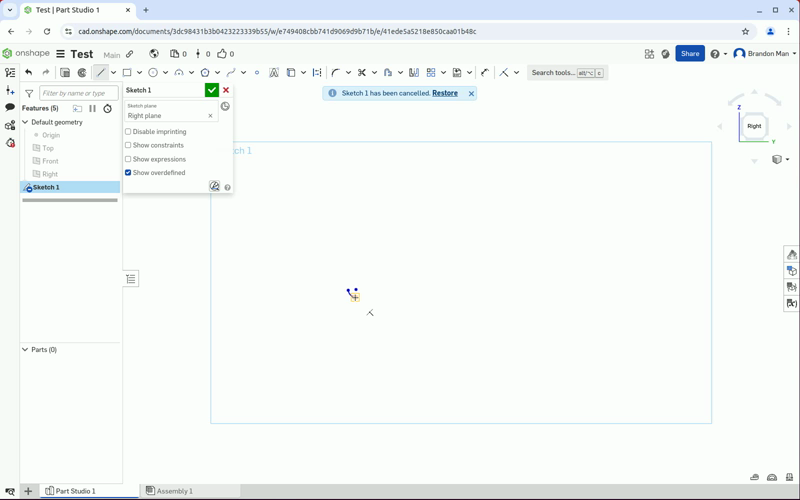
click(355, 297)
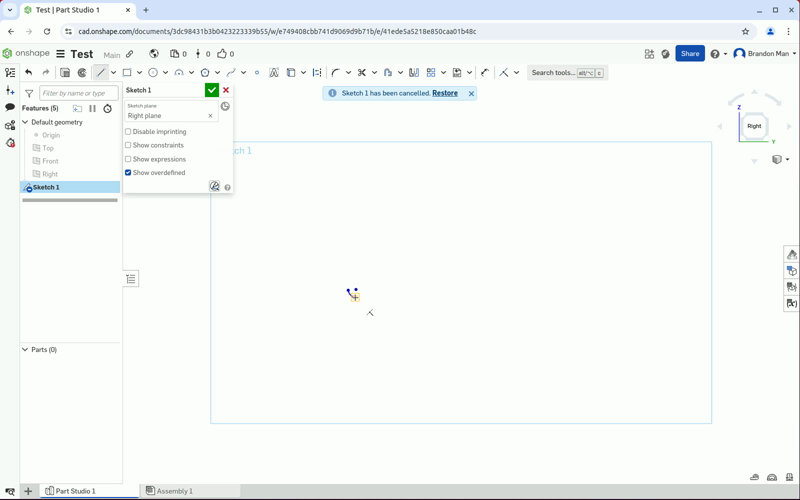
key_down(shift)
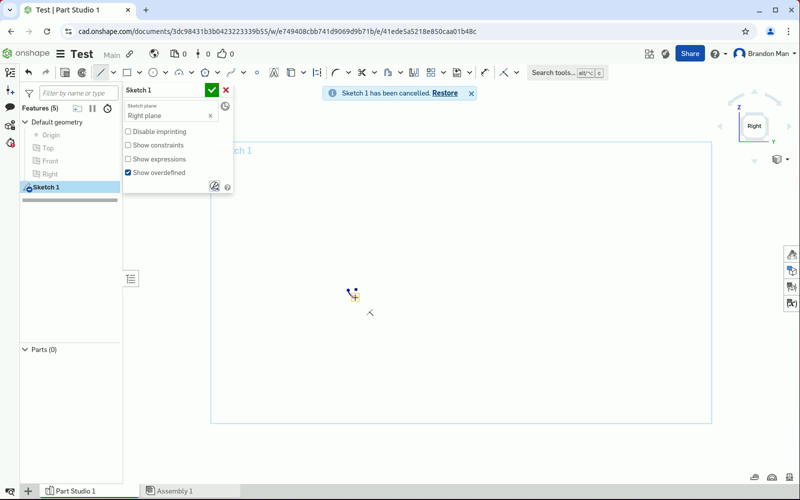
mouse_move(564, 297)
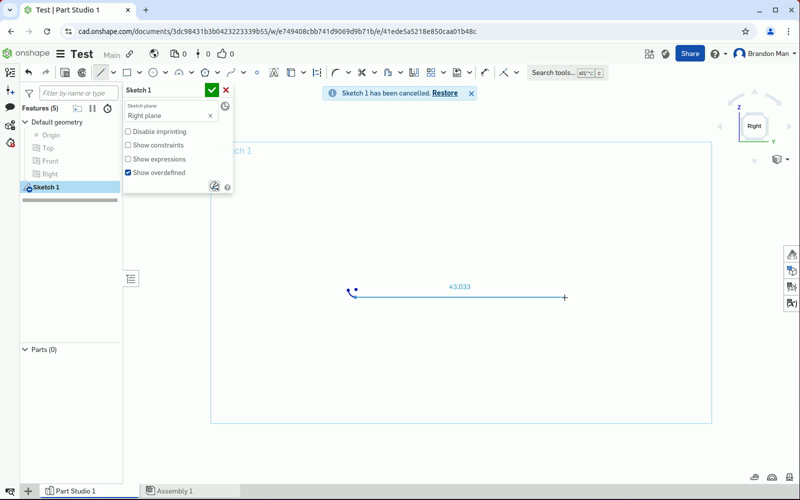
click(564, 297)
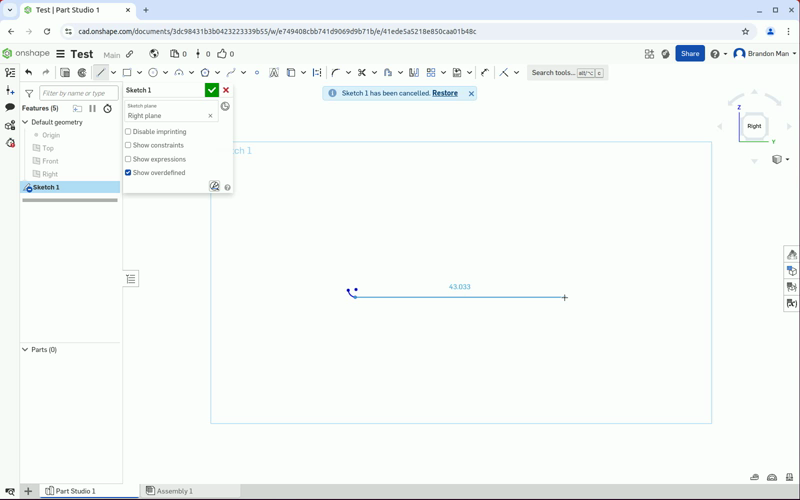
key_up(shift)
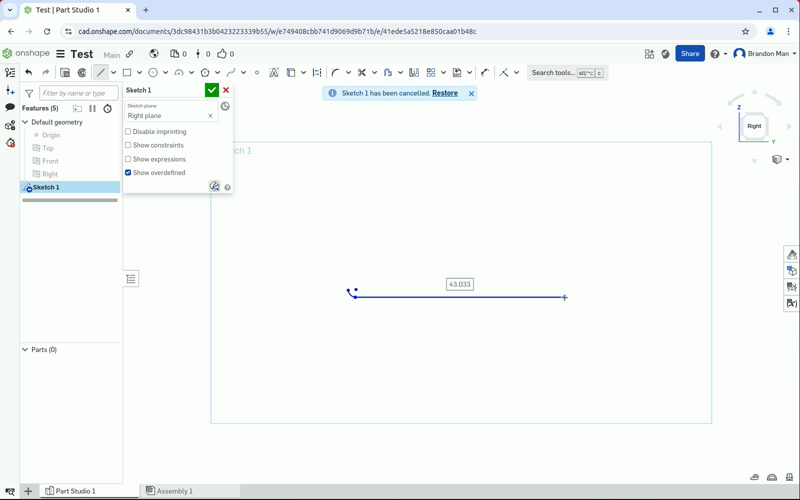
key(esc)
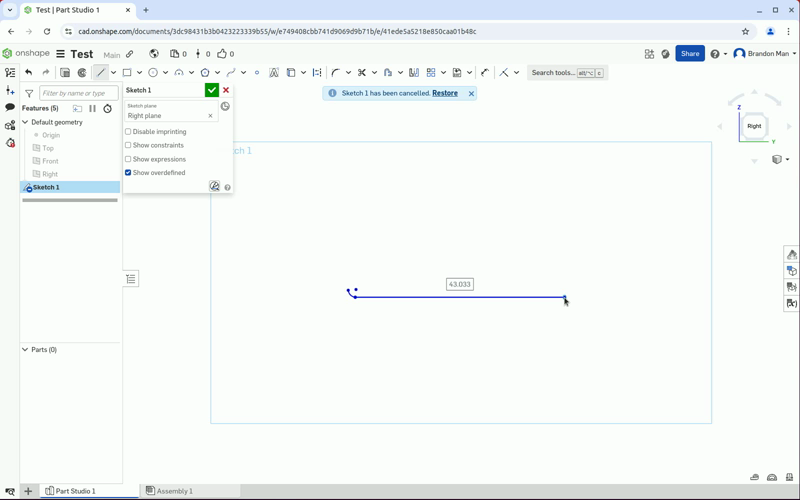
key(a)
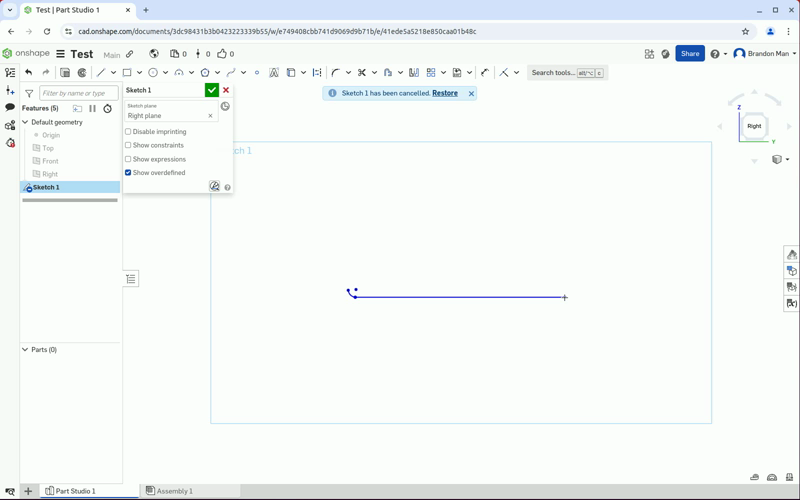
mouse_move(564, 297)
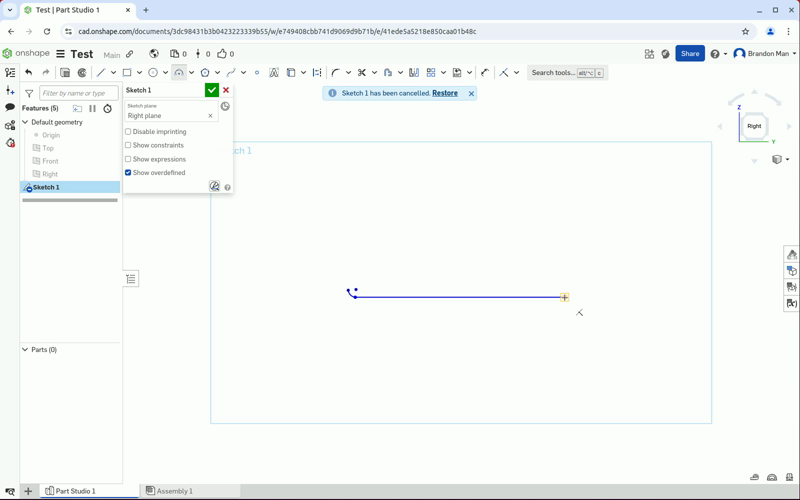
click(564, 297)
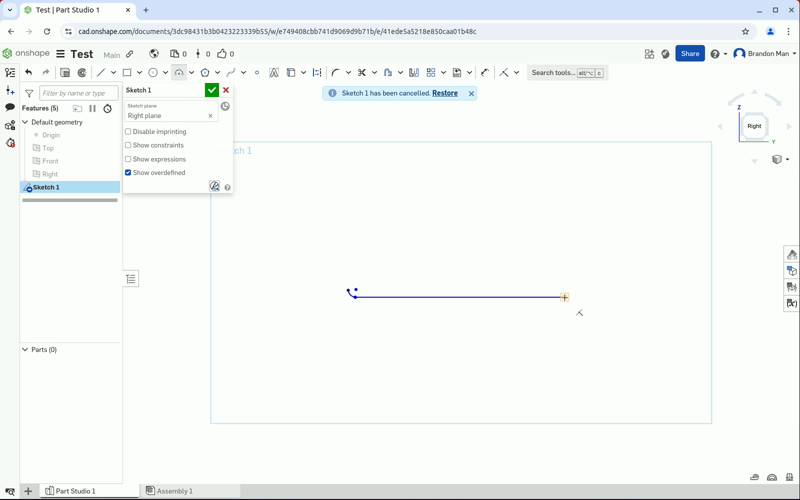
key_down(shift)
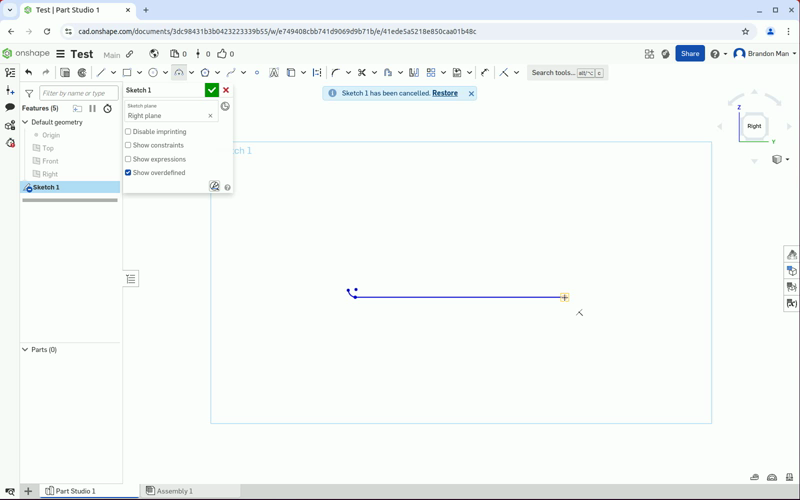
mouse_move(572, 290)
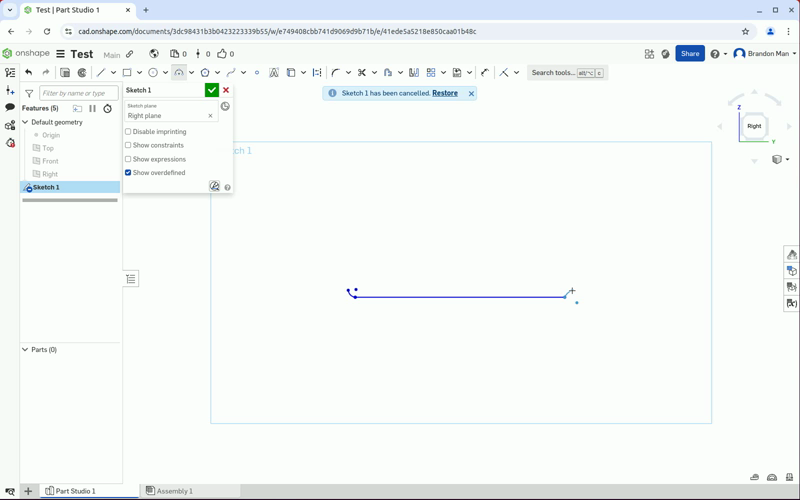
click(572, 290)
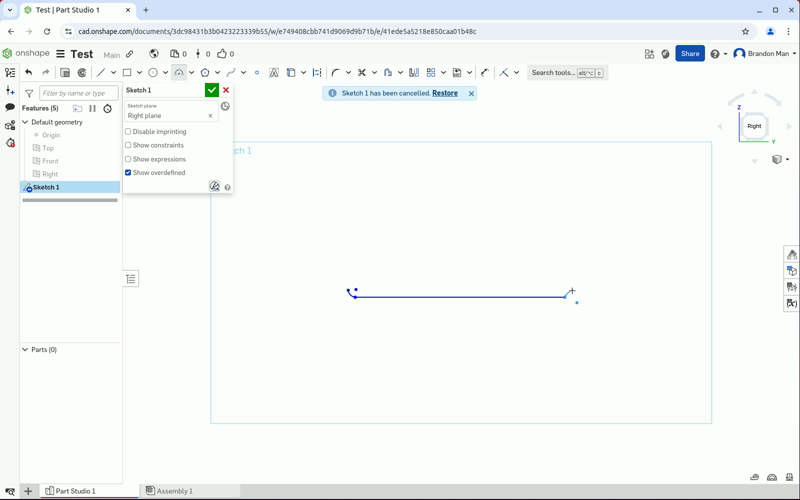
mouse_move(570, 294)
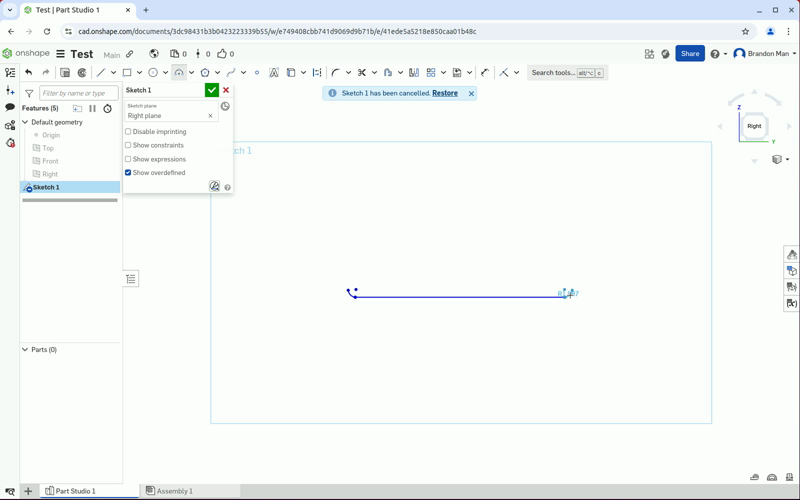
click(570, 294)
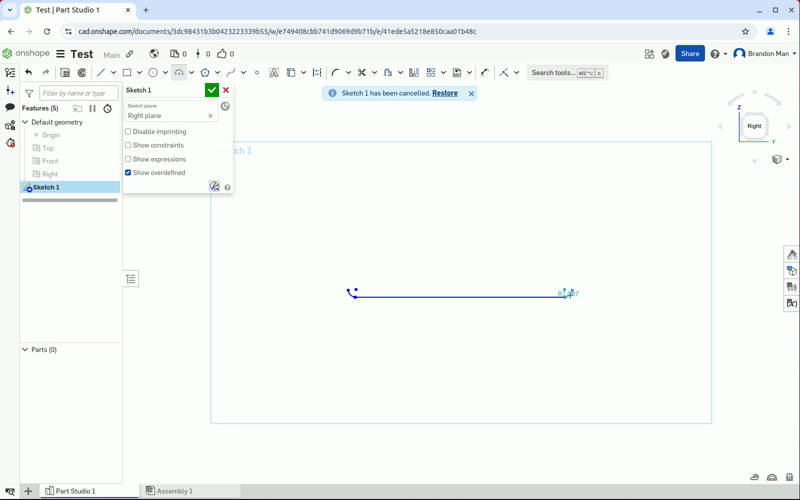
key_up(shift)
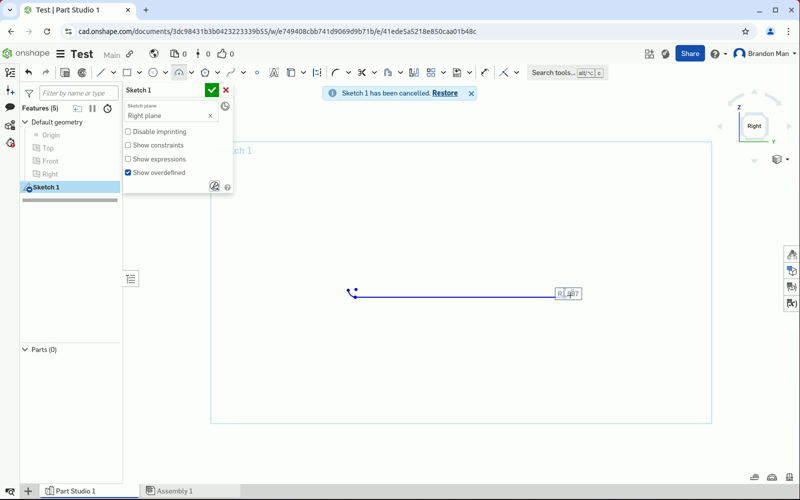
key(esc)
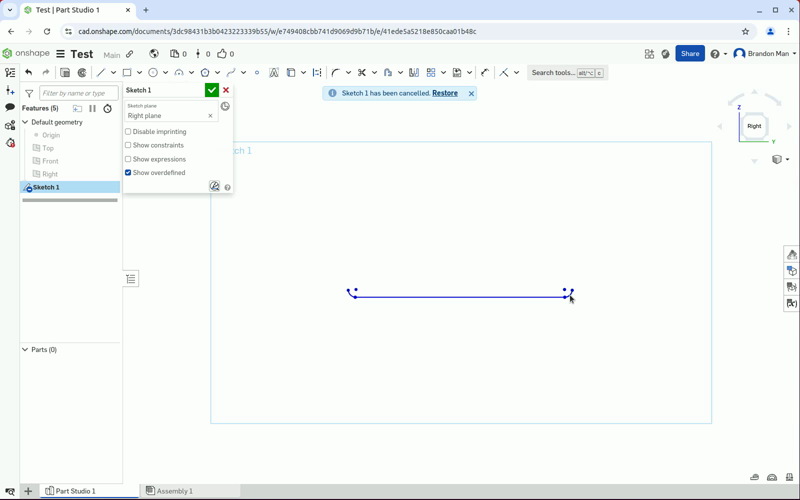
key(l)
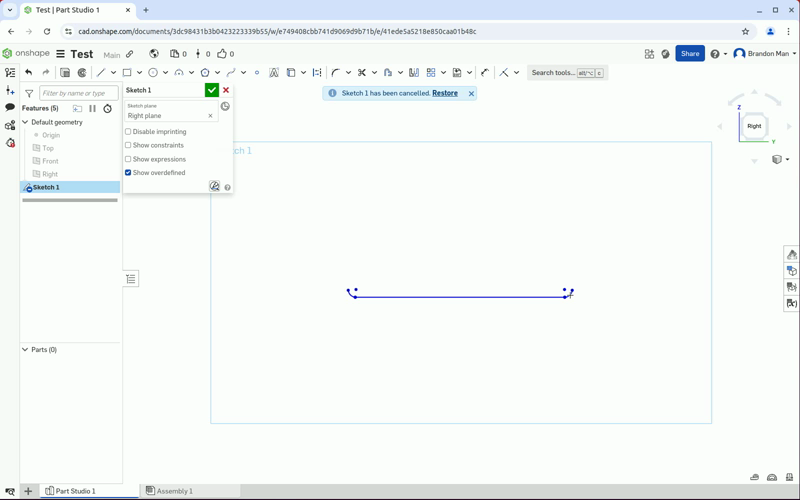
mouse_move(572, 290)
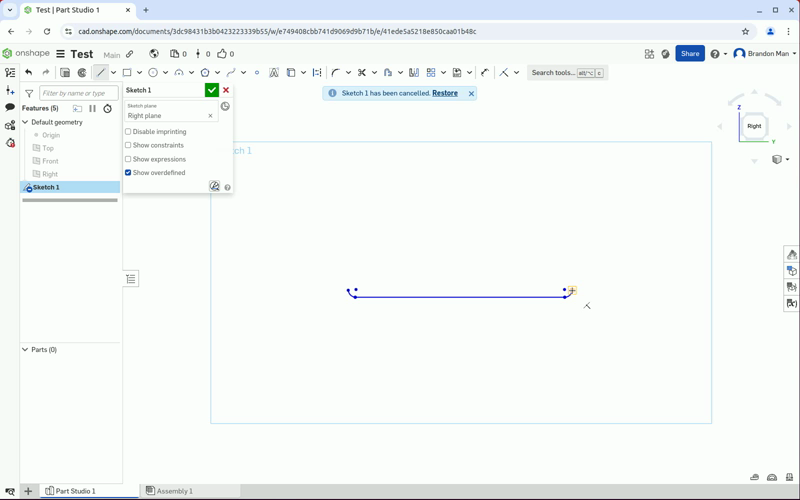
click(572, 290)
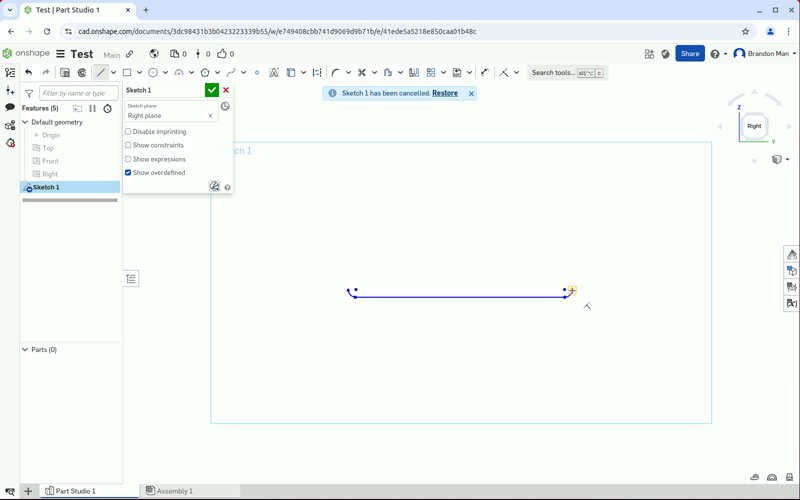
key_down(shift)
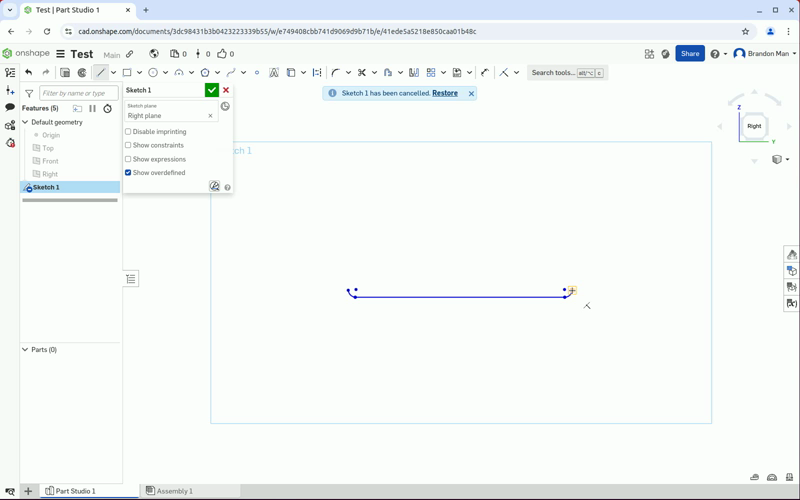
mouse_move(589, 290)
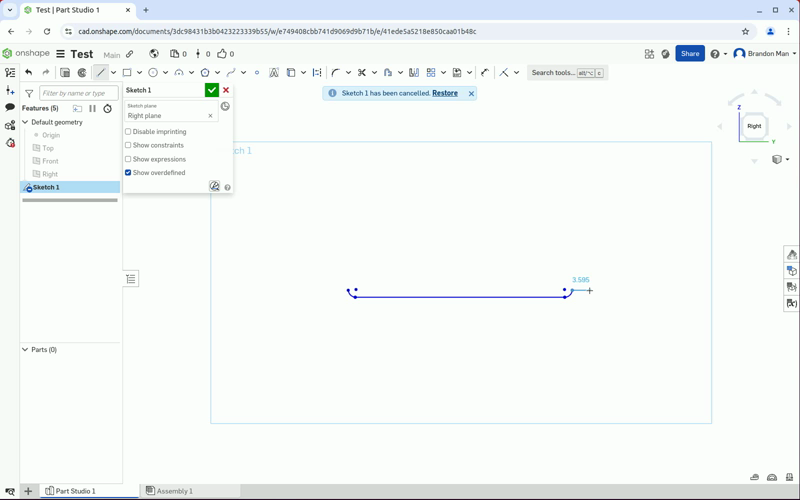
mouse_move(572, 275)
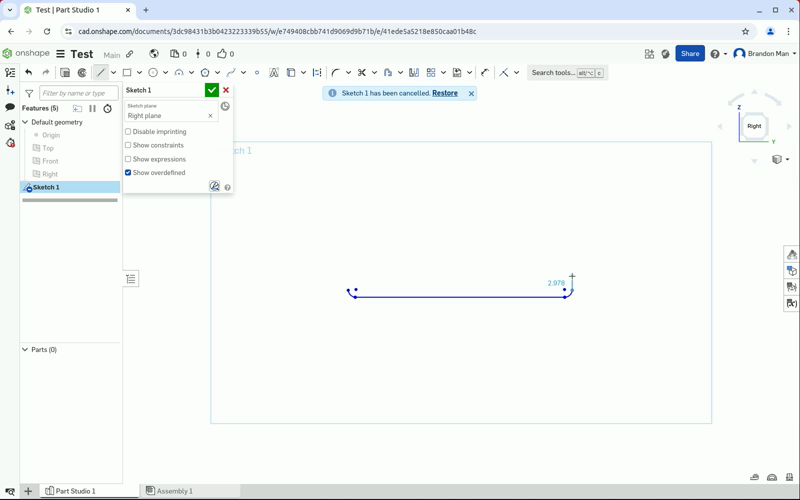
click(572, 275)
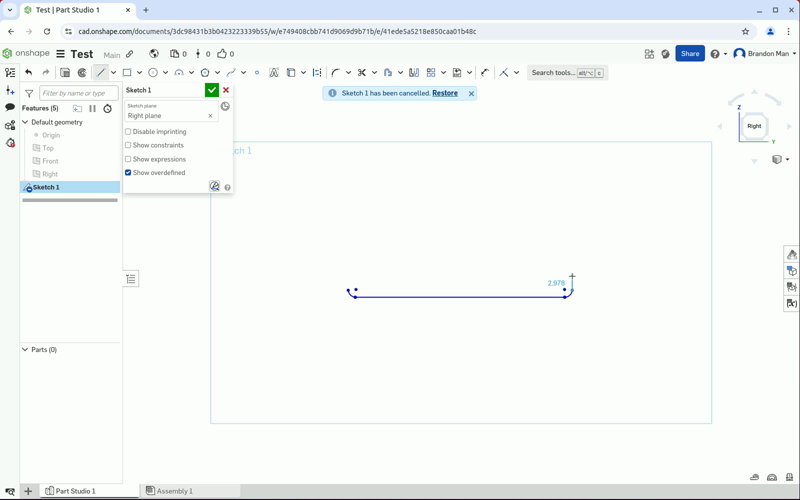
key_up(shift)
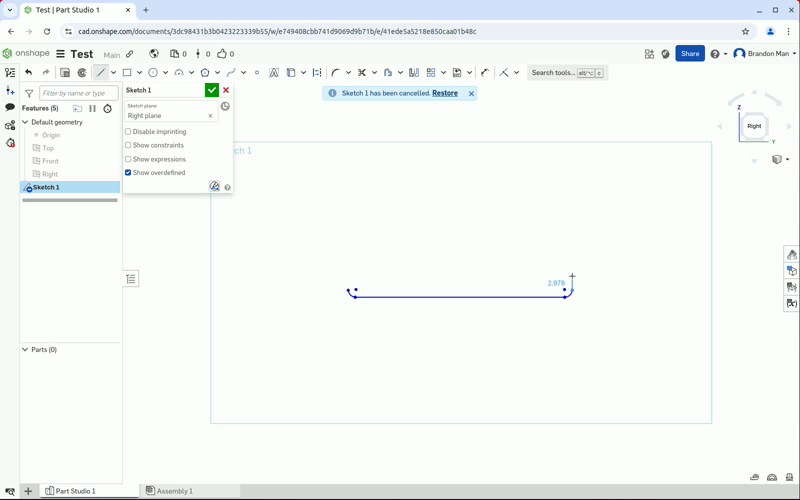
key(esc)
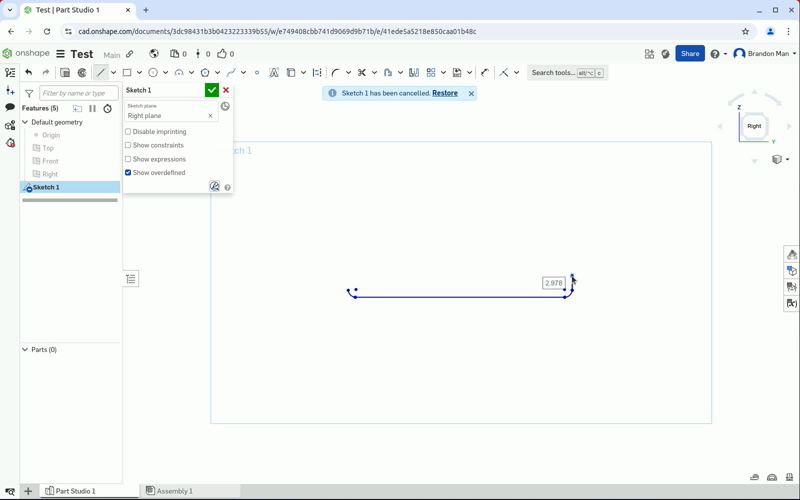
key(a)
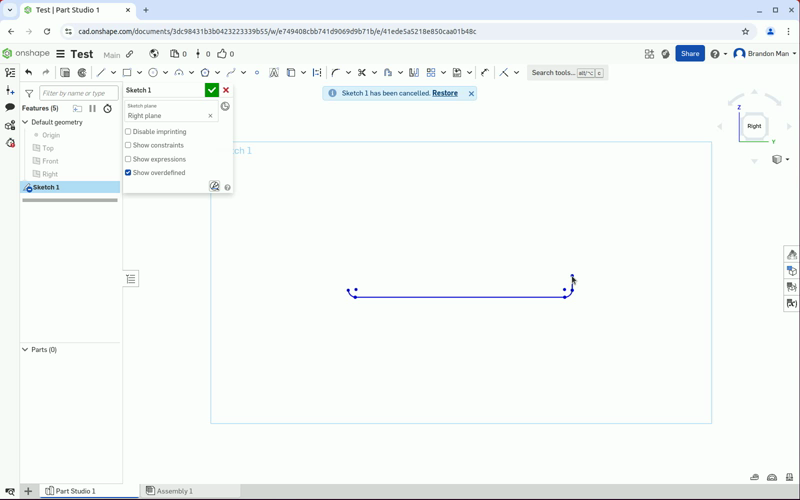
mouse_move(572, 275)
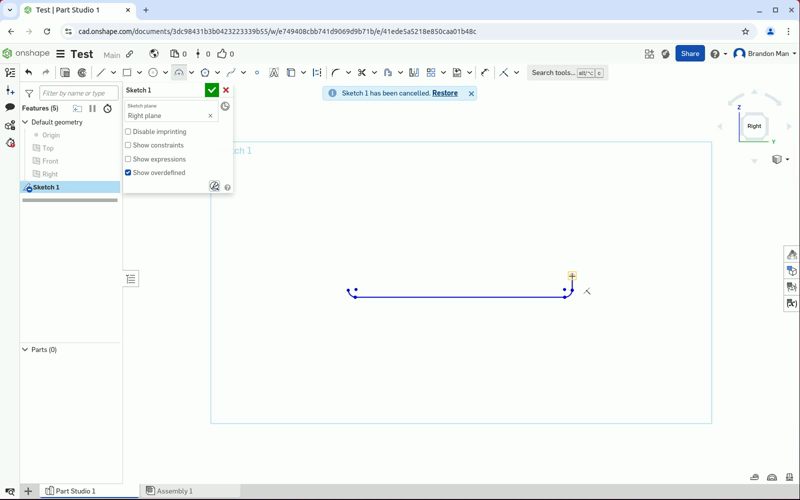
click(572, 275)
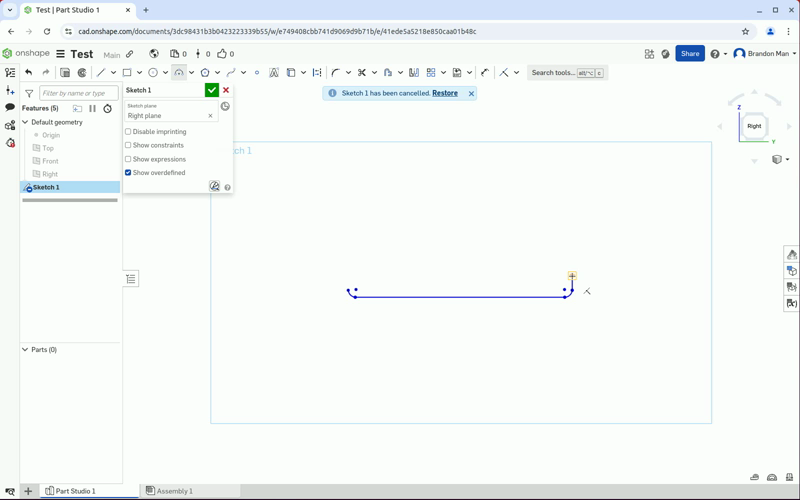
key_down(shift)
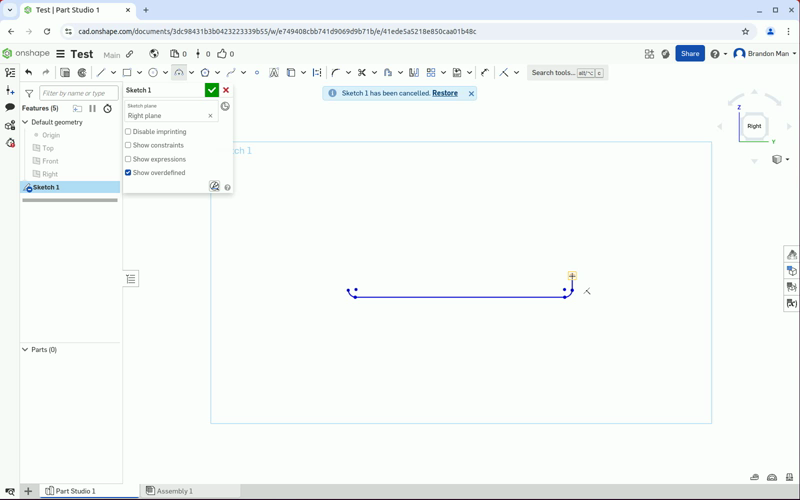
mouse_move(564, 268)
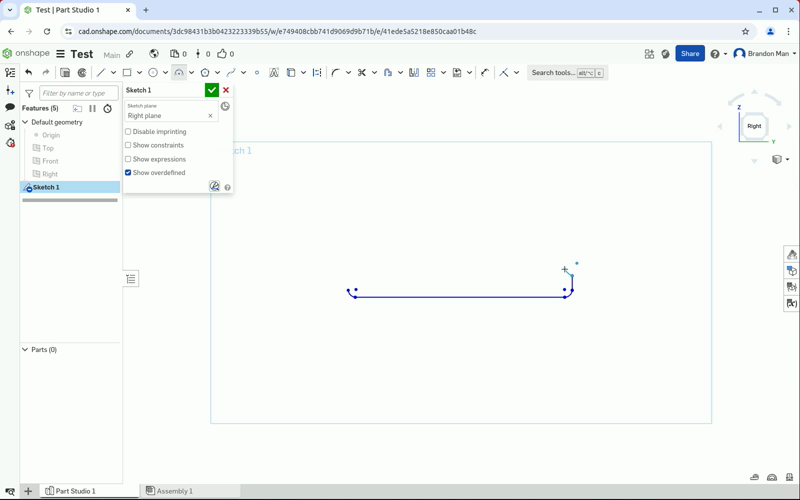
click(564, 268)
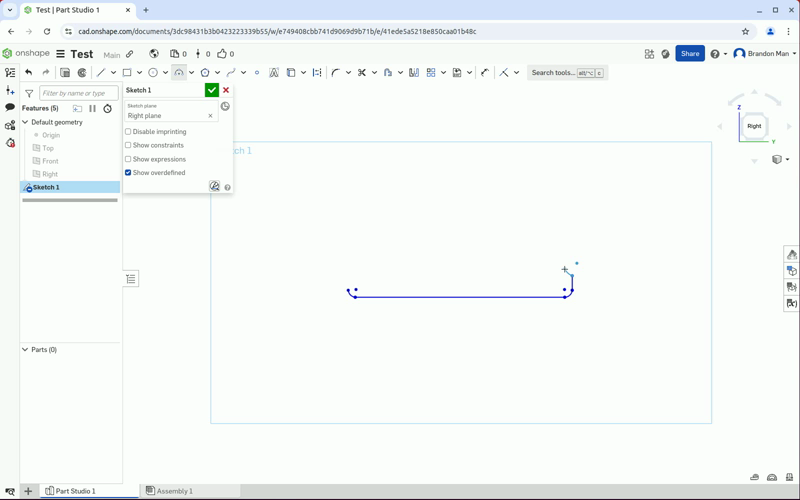
mouse_move(570, 270)
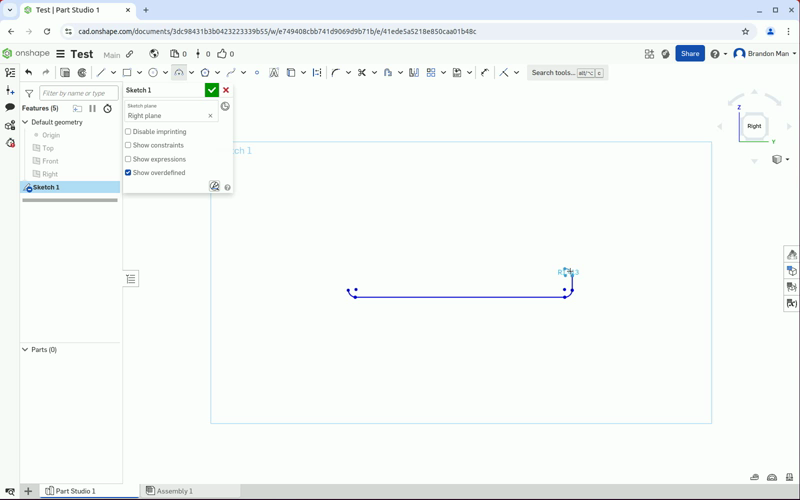
click(570, 270)
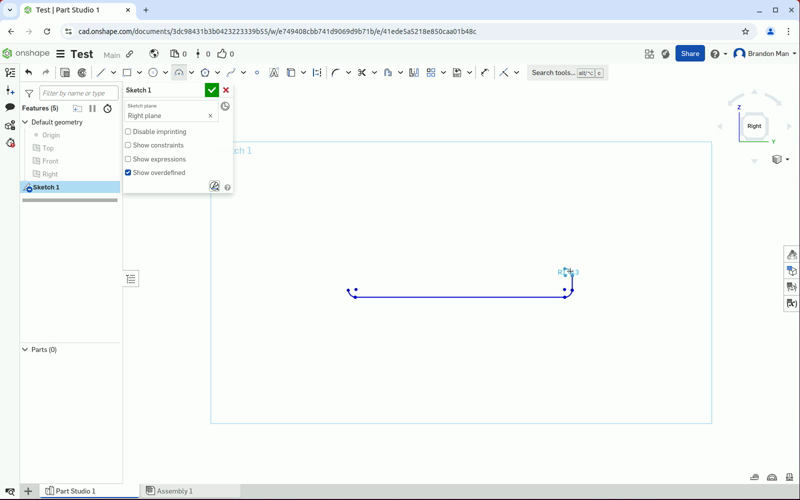
key_up(shift)
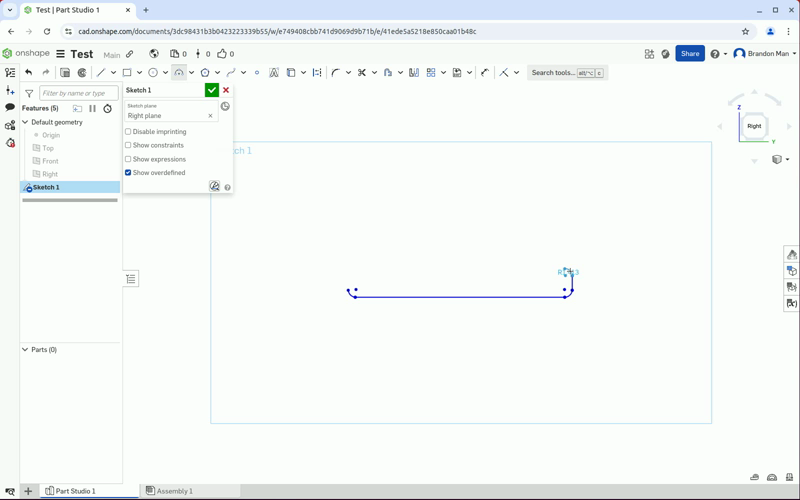
key(esc)
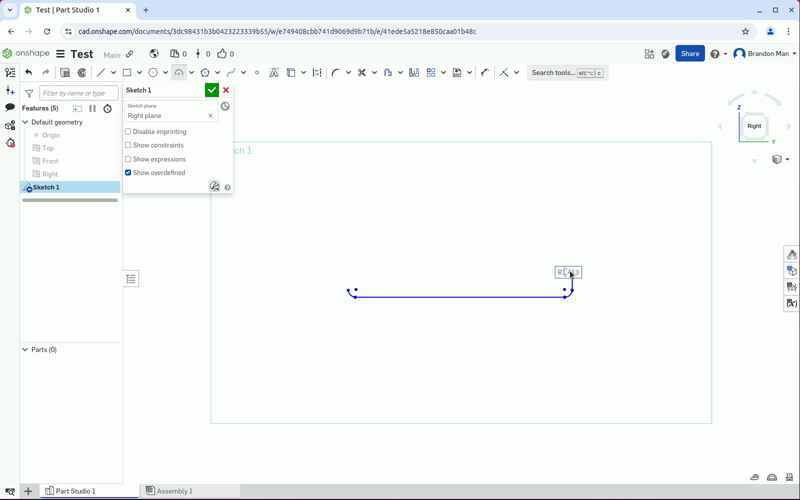
key(l)
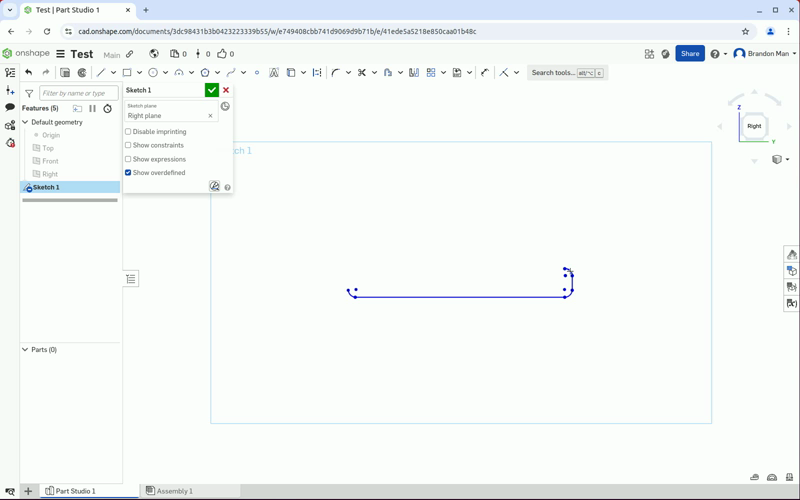
mouse_move(564, 268)
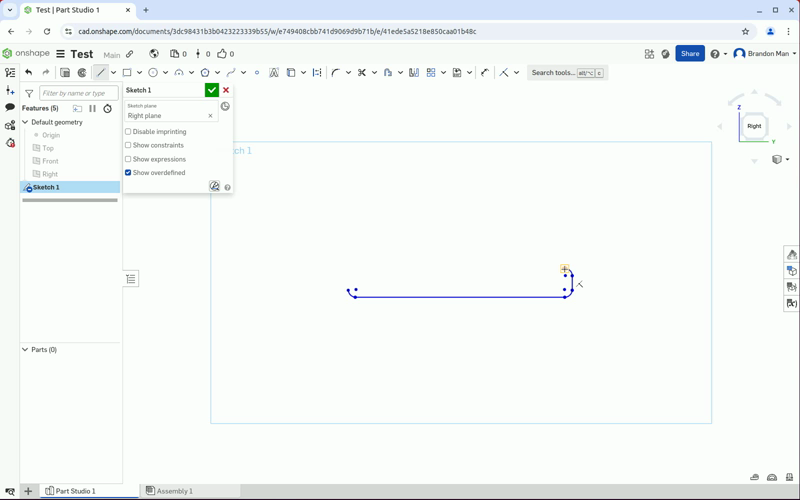
click(564, 268)
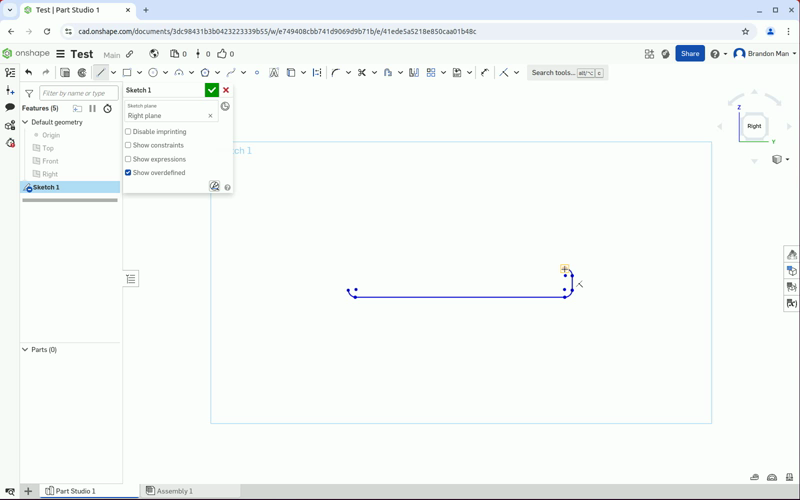
key_down(shift)
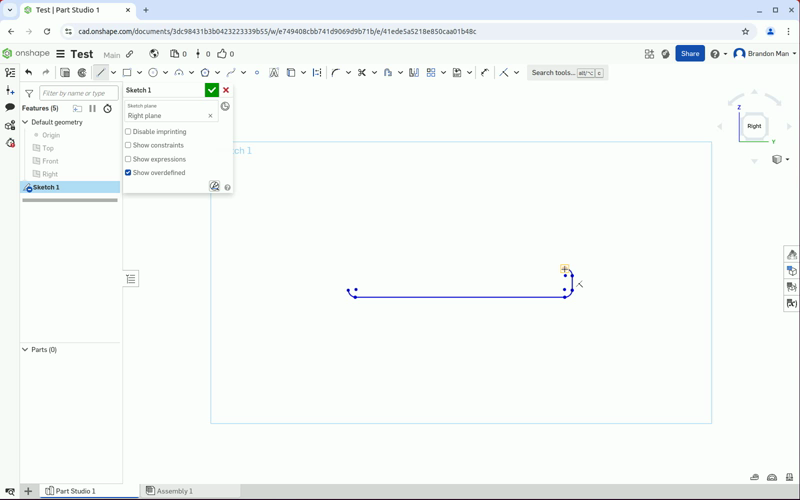
mouse_move(355, 268)
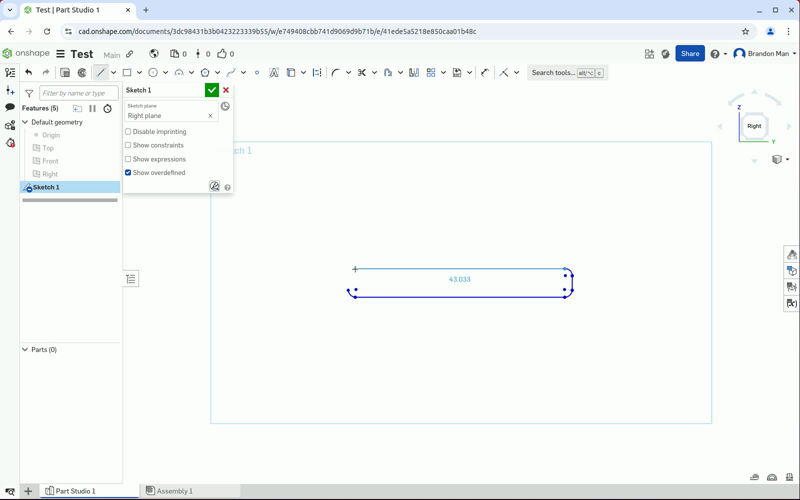
click(355, 268)
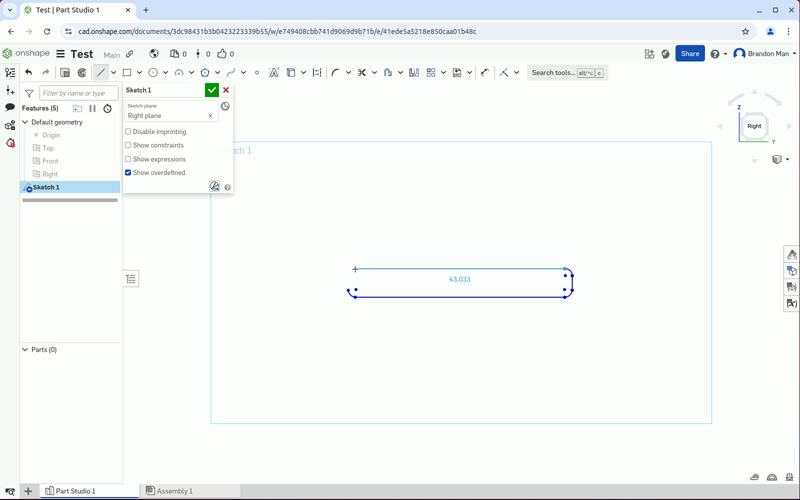
key_up(shift)
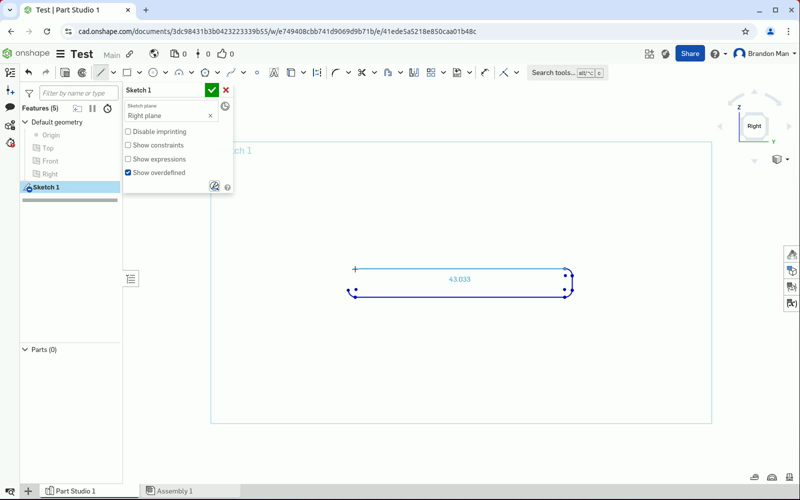
key(esc)
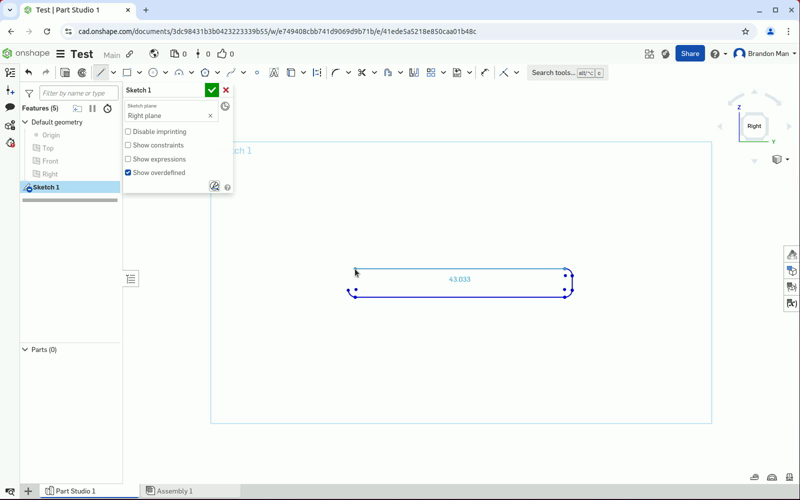
key(a)
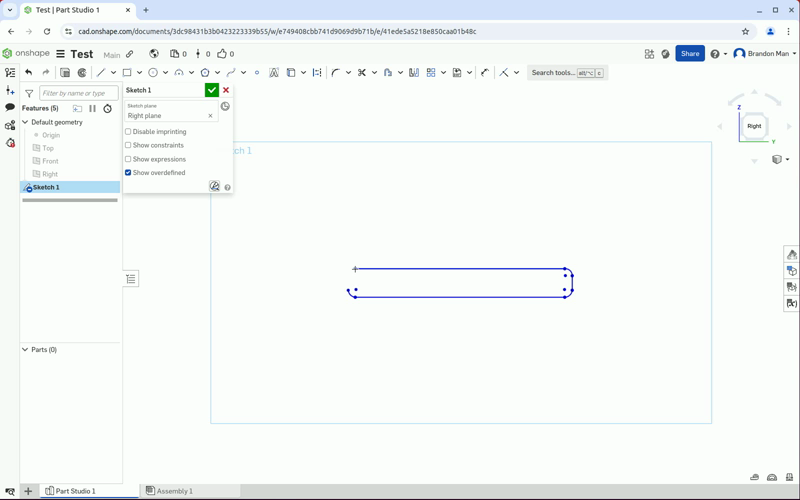
mouse_move(355, 268)
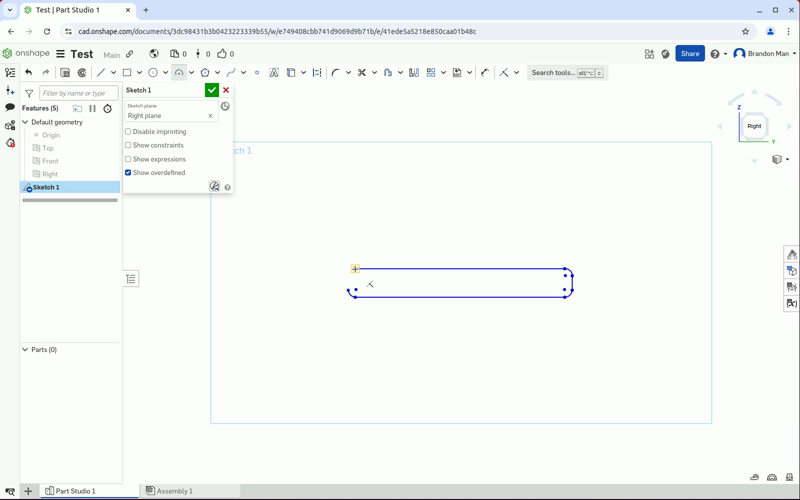
click(355, 268)
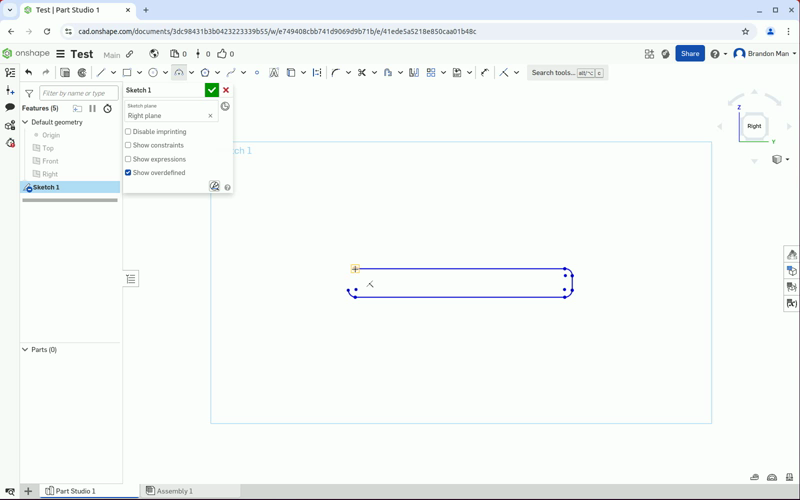
key_down(shift)
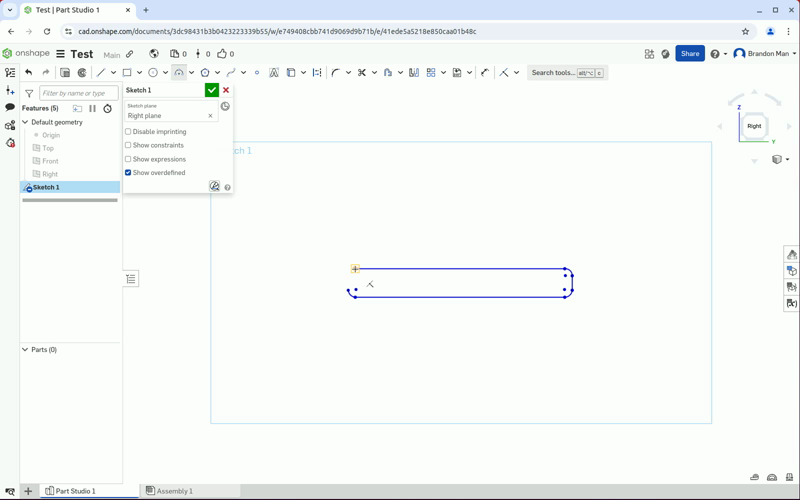
mouse_move(348, 275)
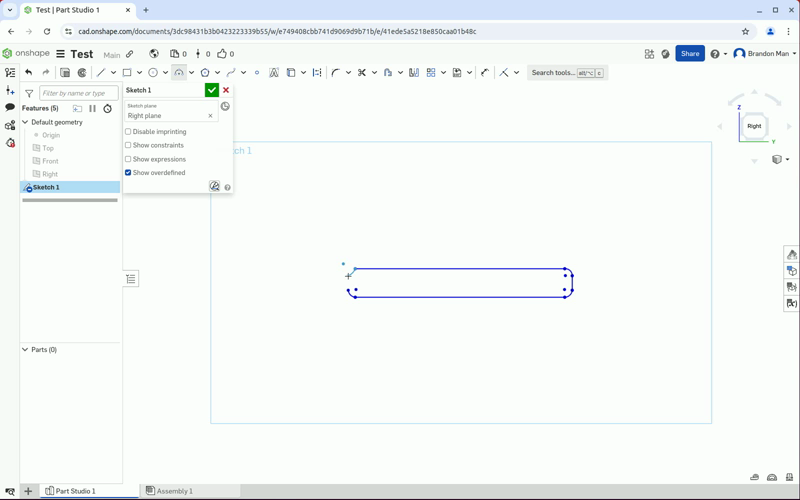
click(348, 275)
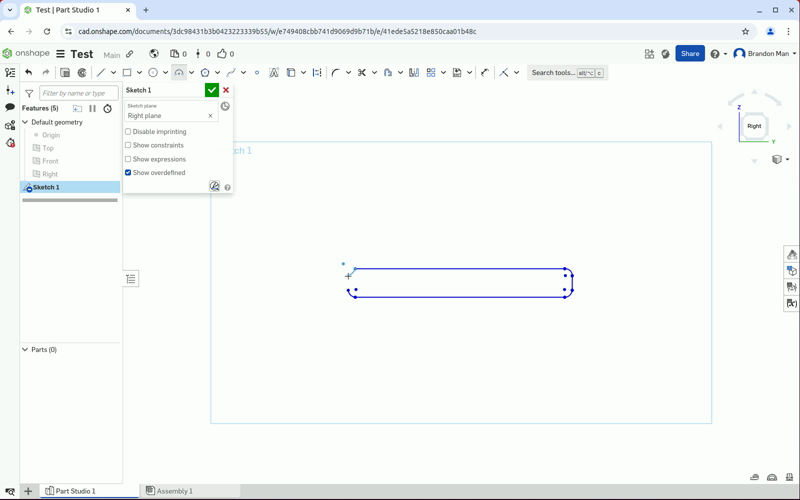
mouse_move(350, 270)
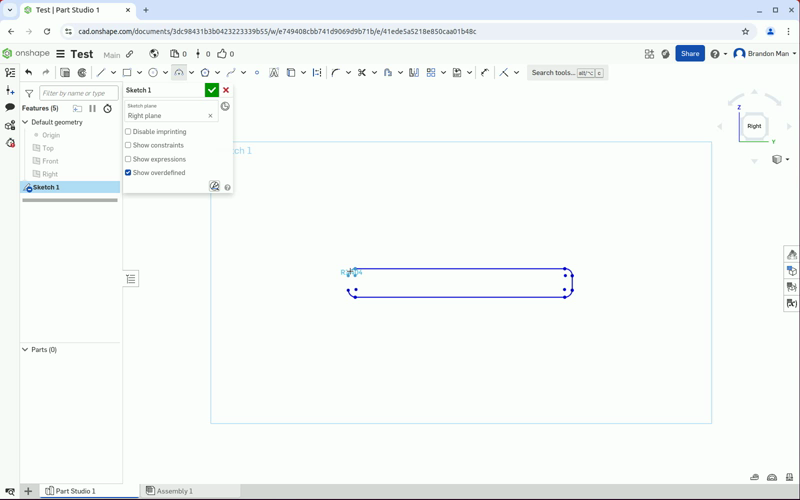
click(350, 270)
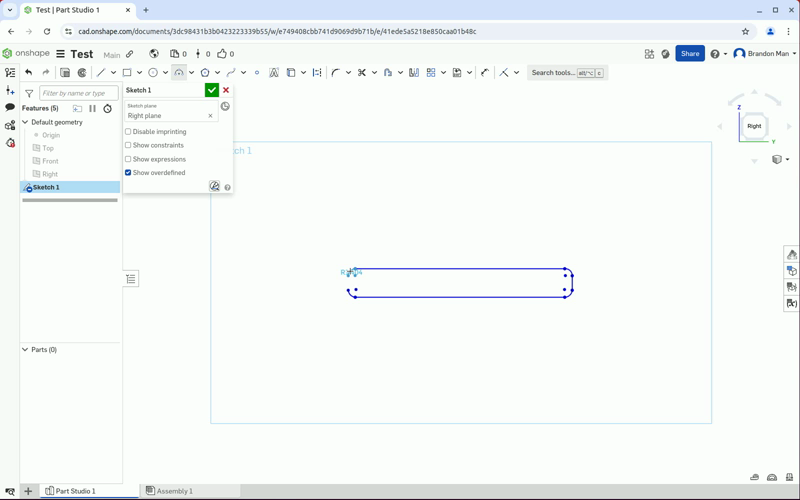
key_up(shift)
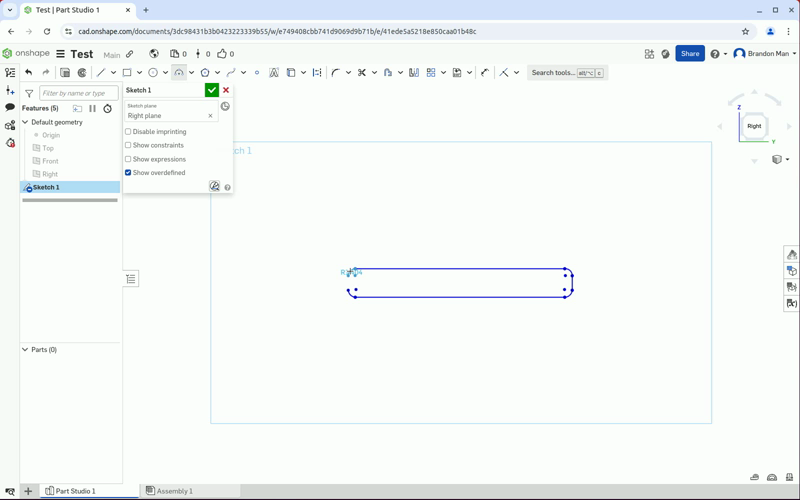
key(esc)
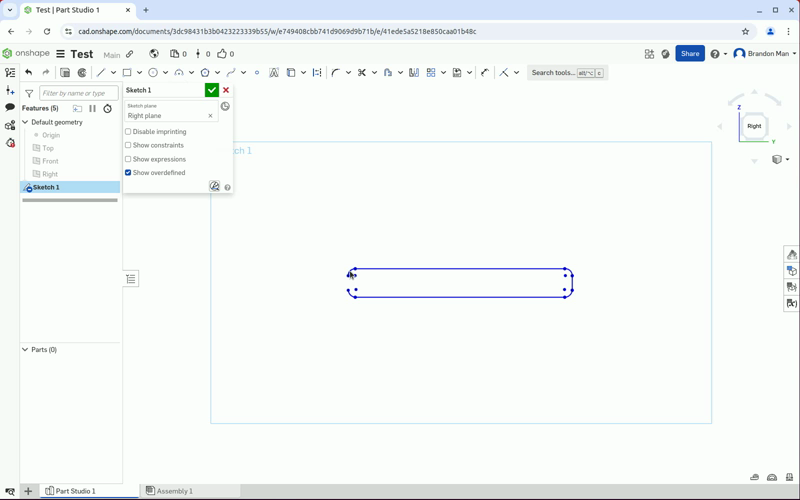
key(l)
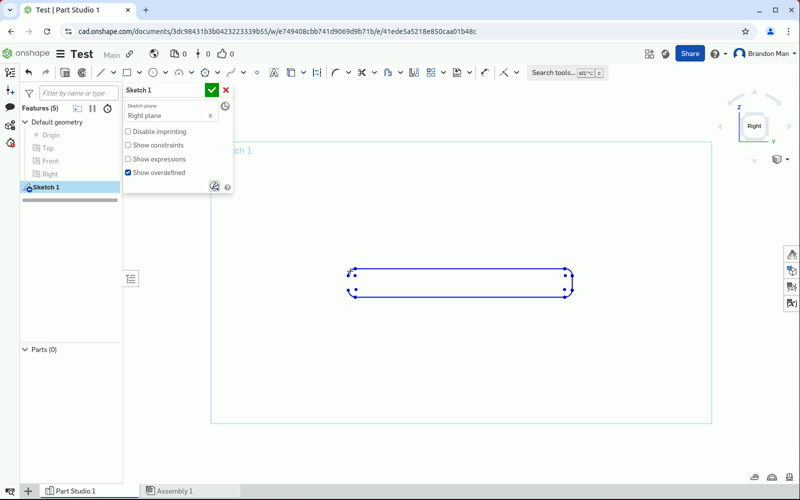
mouse_move(348, 275)
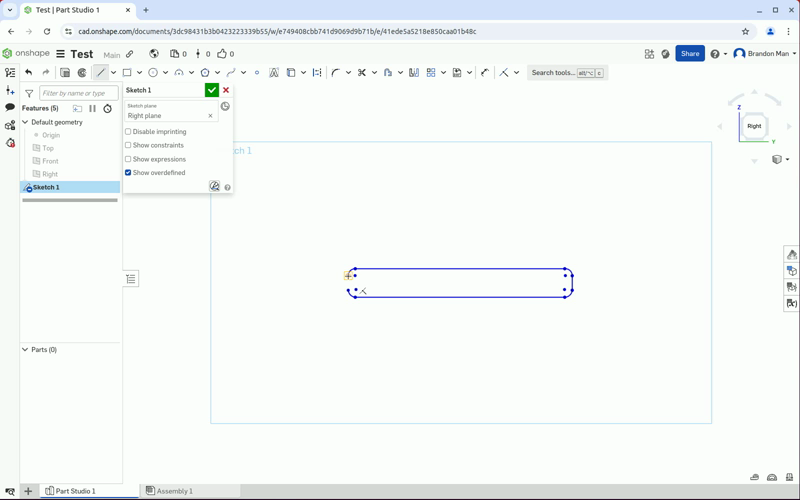
click(348, 275)
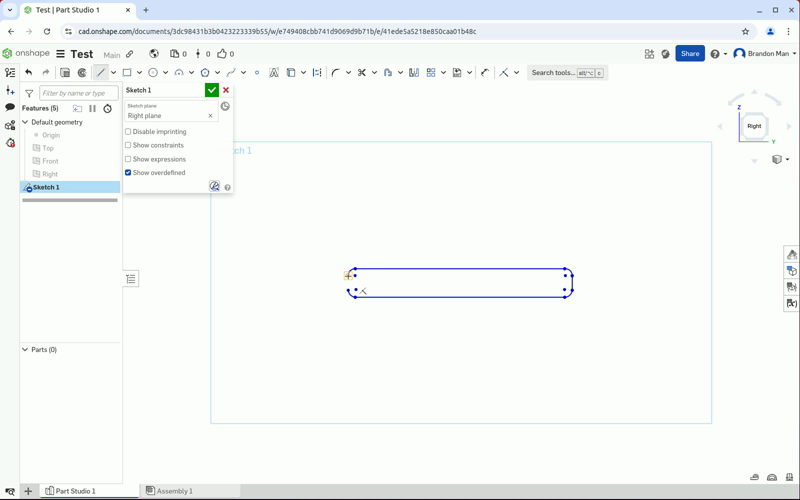
mouse_move(378, 275)
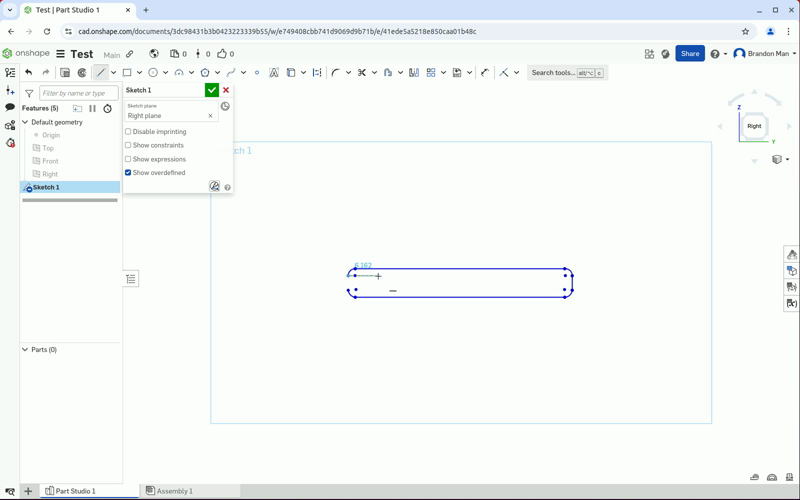
key_down(shift)
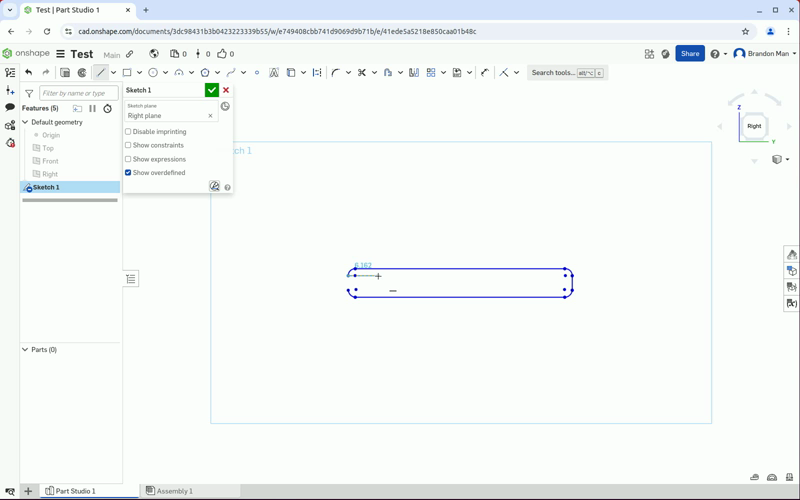
mouse_move(348, 290)
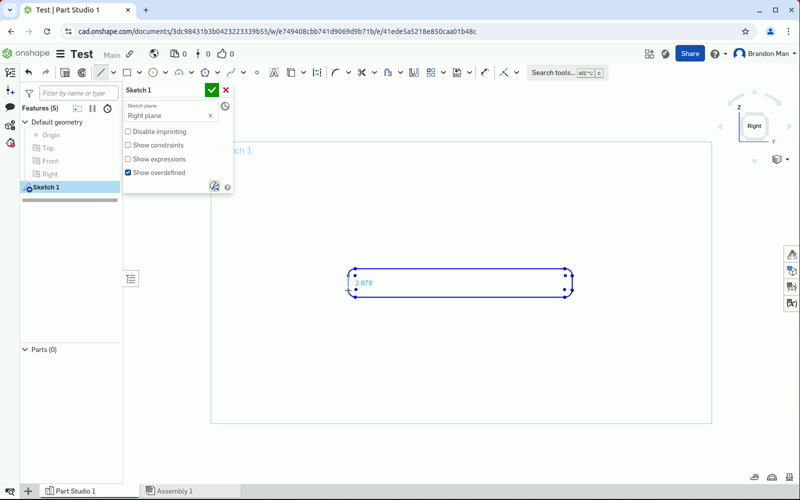
key_up(shift)
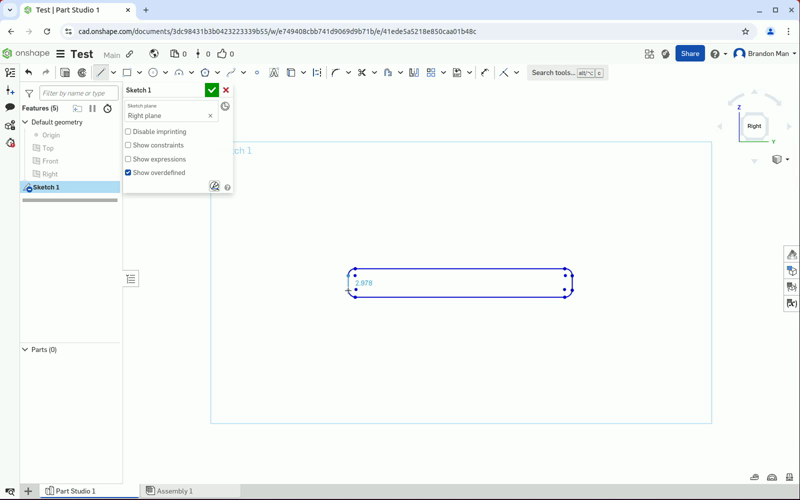
click(348, 290)
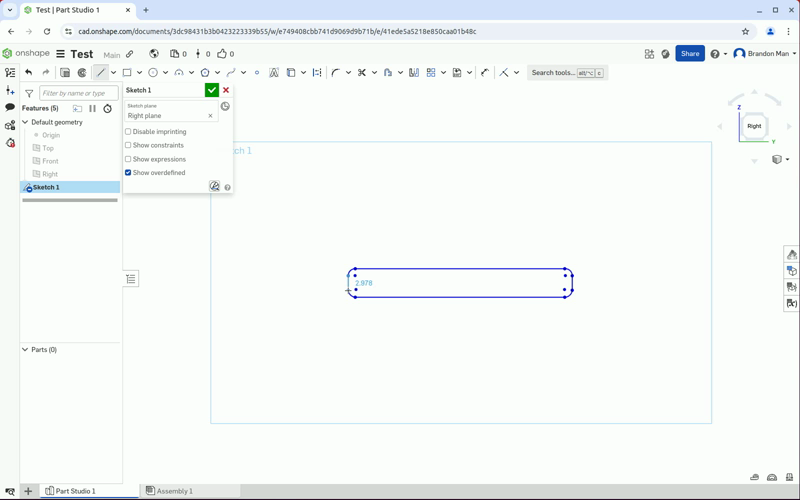
key(esc)
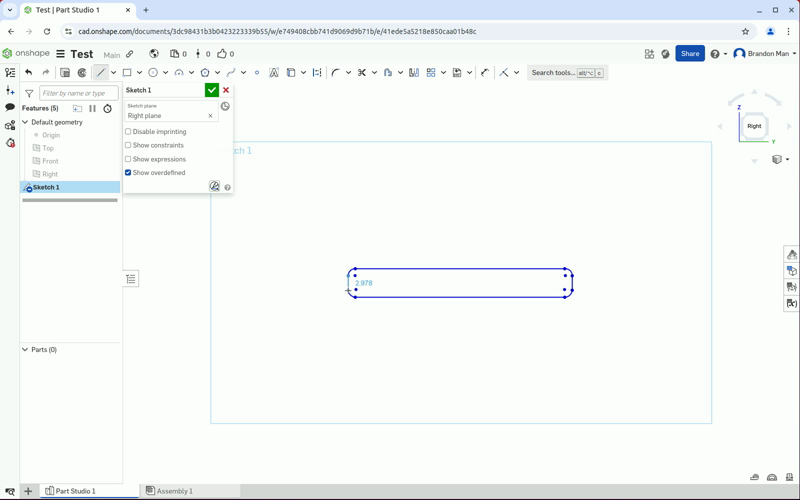
key(c)
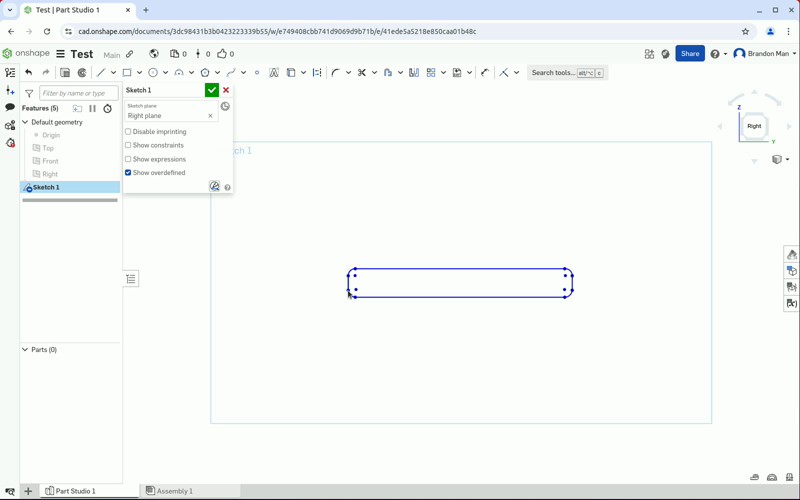
key_down(shift)
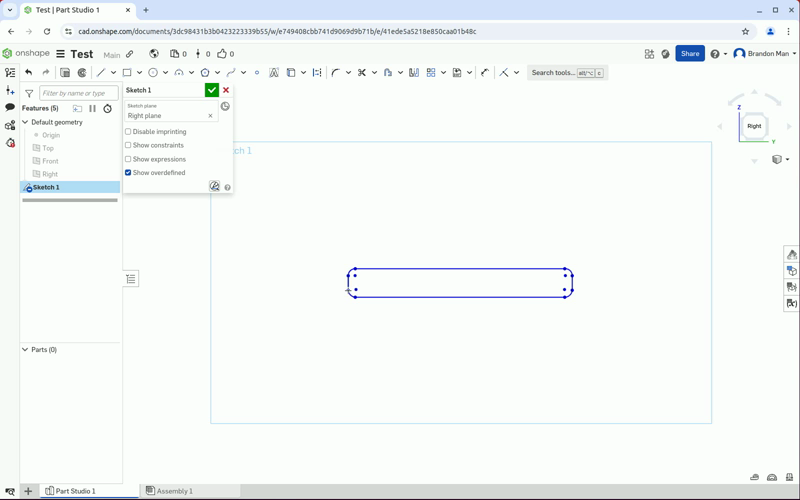
mouse_move(362, 282)
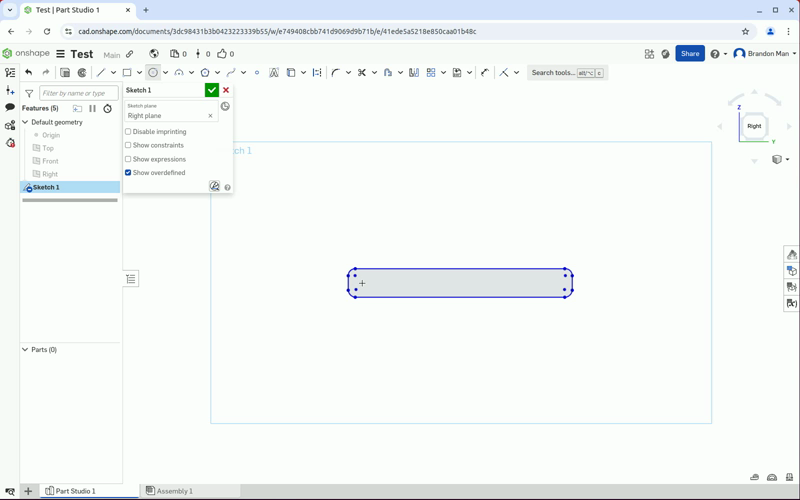
click(362, 282)
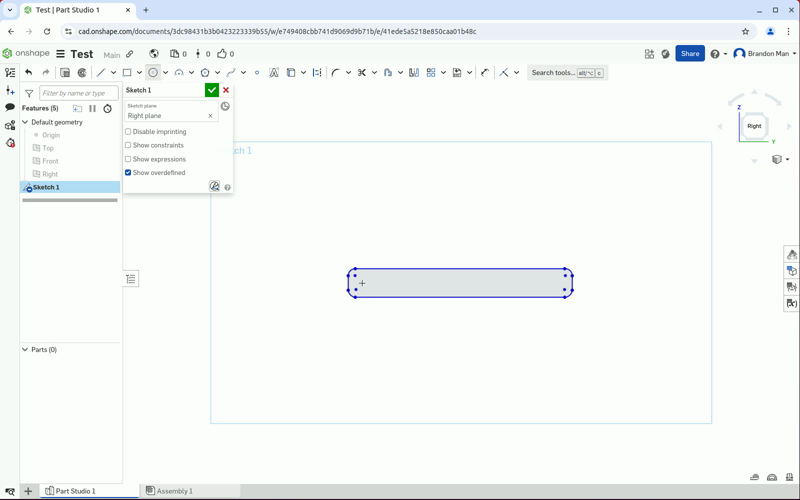
key_up(shift)
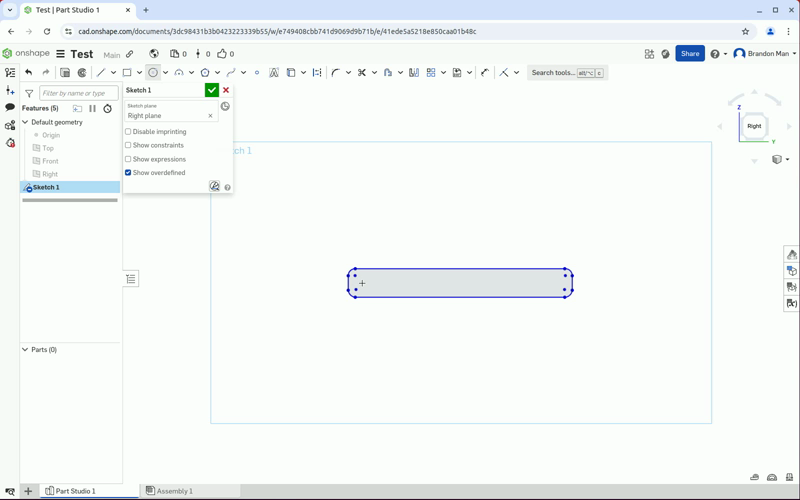
mouse_move(371, 282)
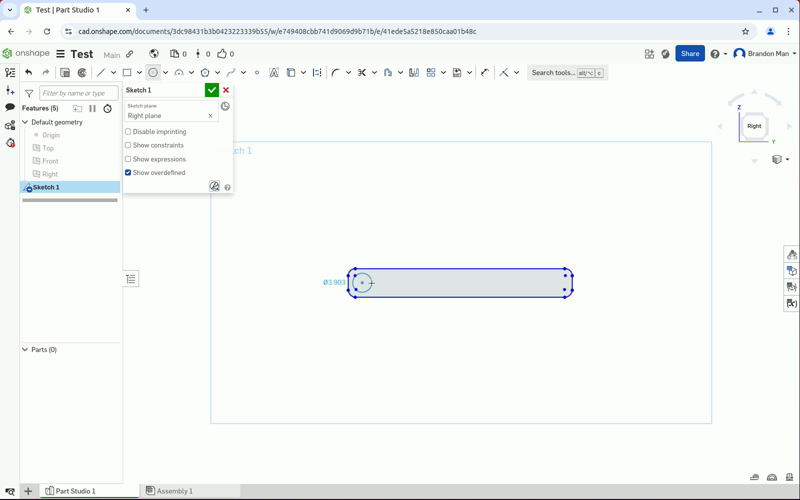
click(371, 282)
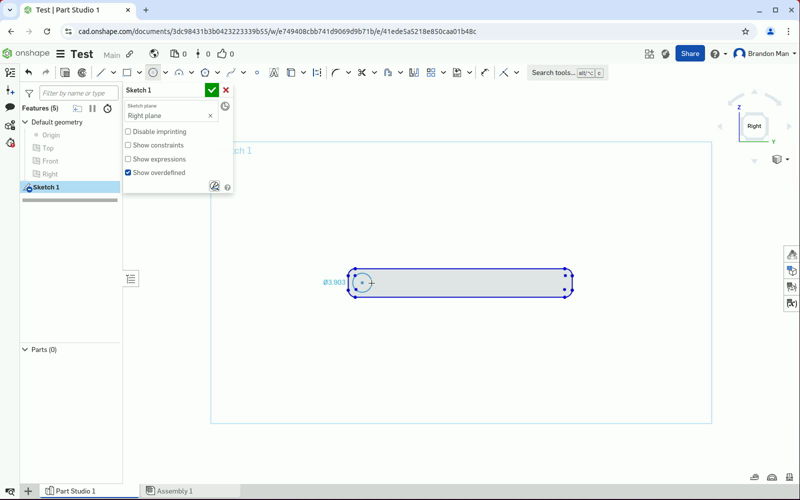
key(esc)
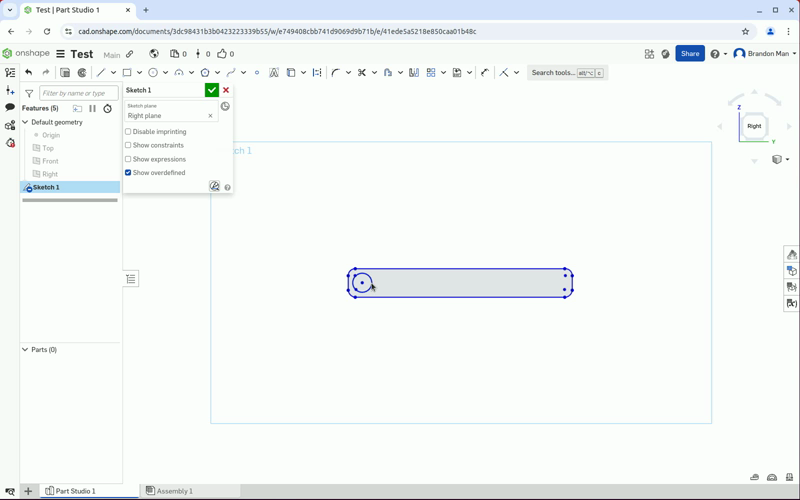
mouse_move(421, 278)
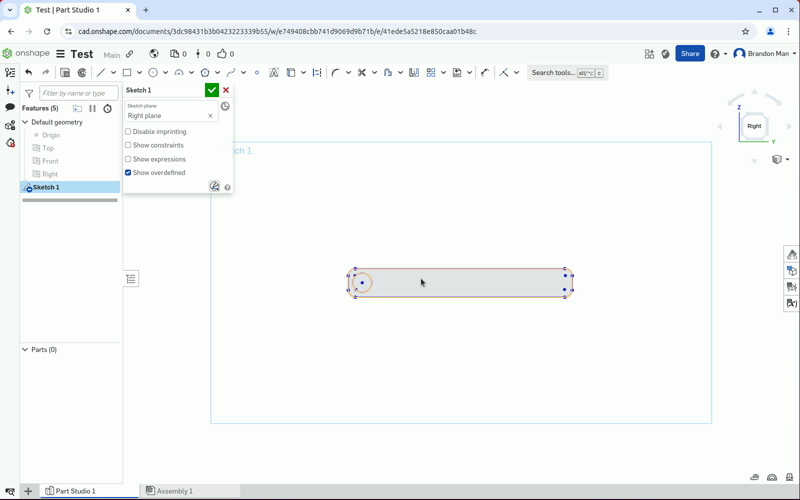
click(421, 278)
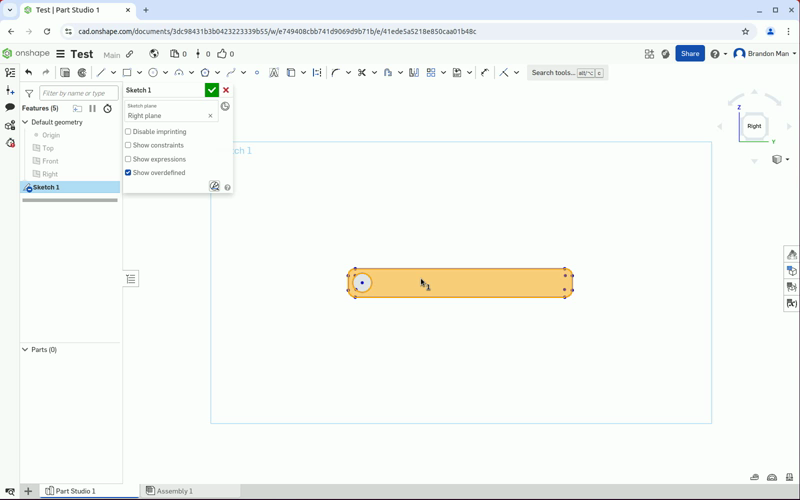
mouse_move(73, 352)
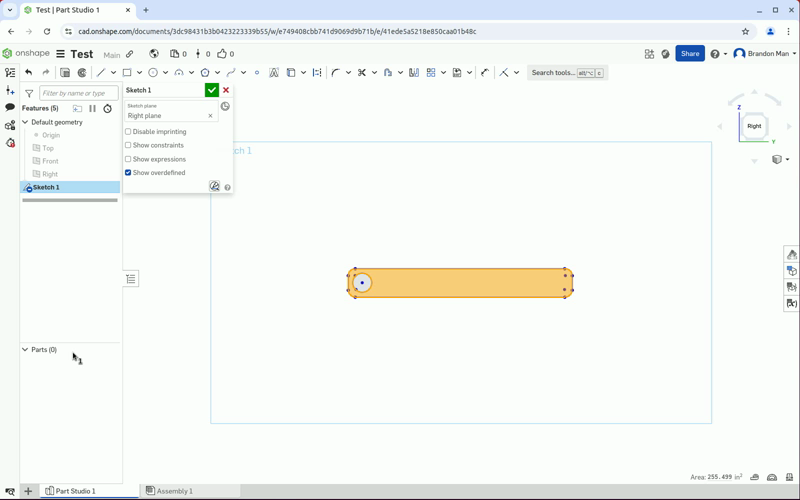
key(shift+y)
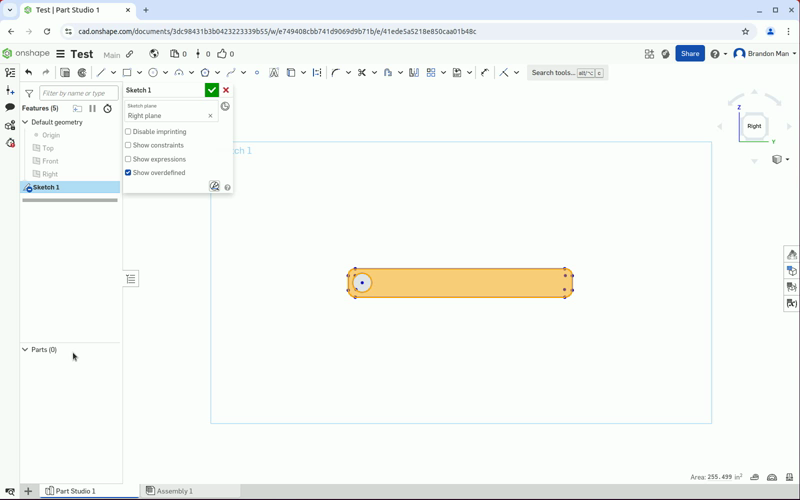
key(shift+e)
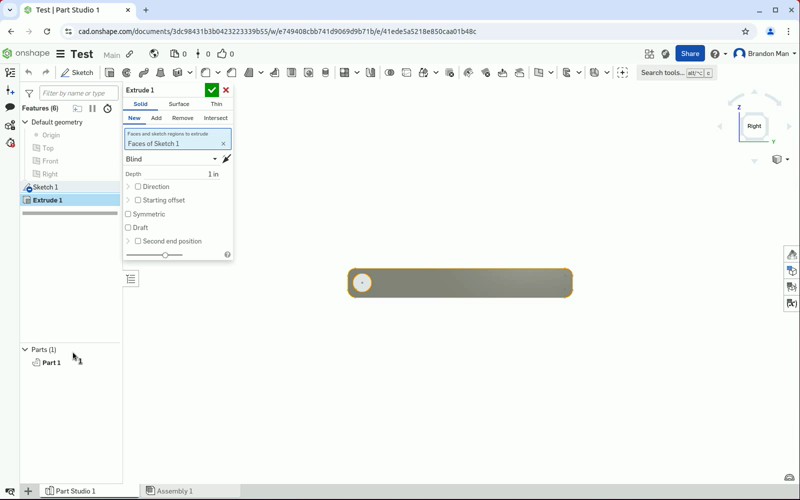
mouse_move(143, 106)
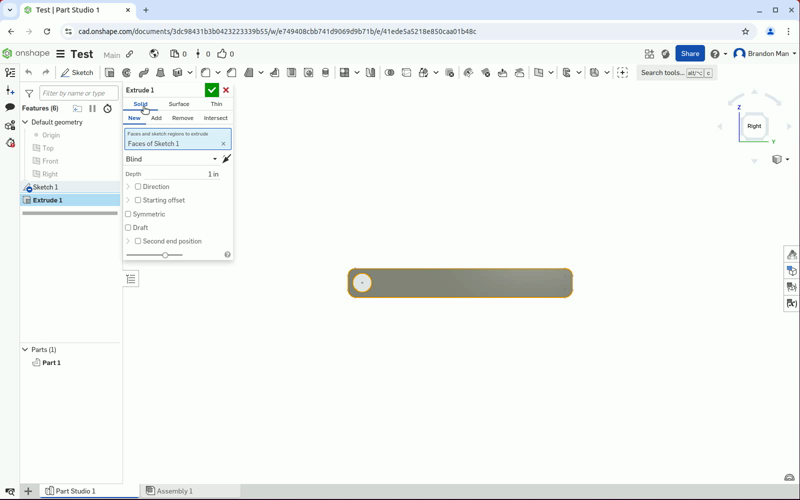
click(143, 106)
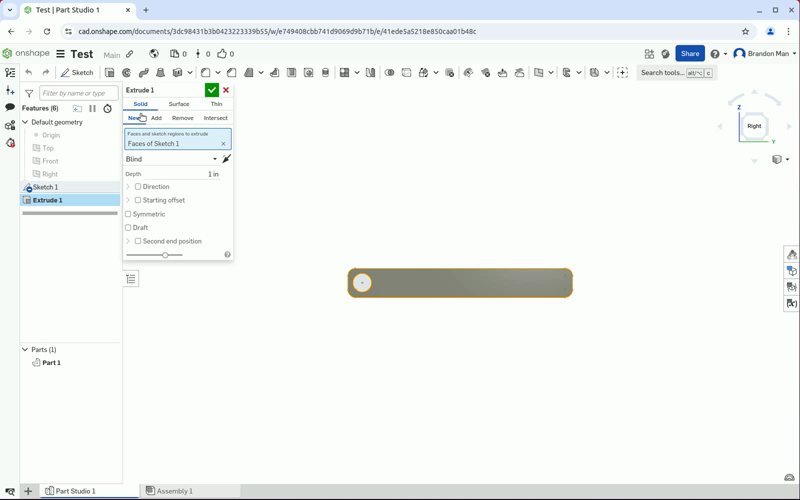
mouse_move(137, 120)
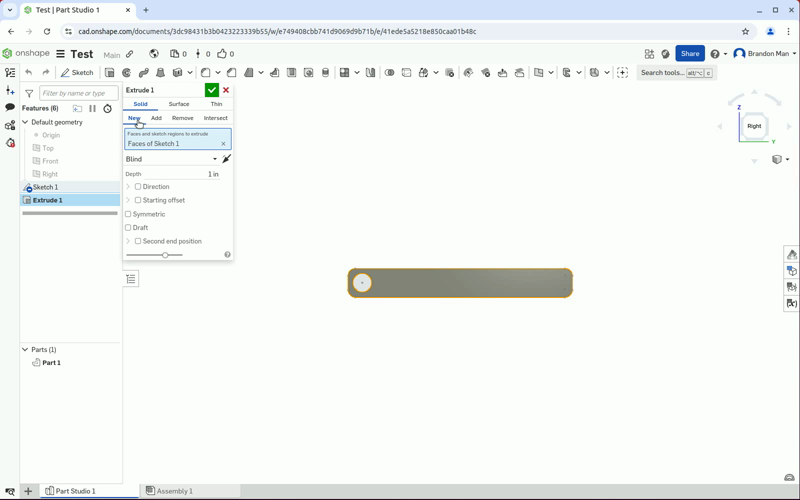
click(137, 120)
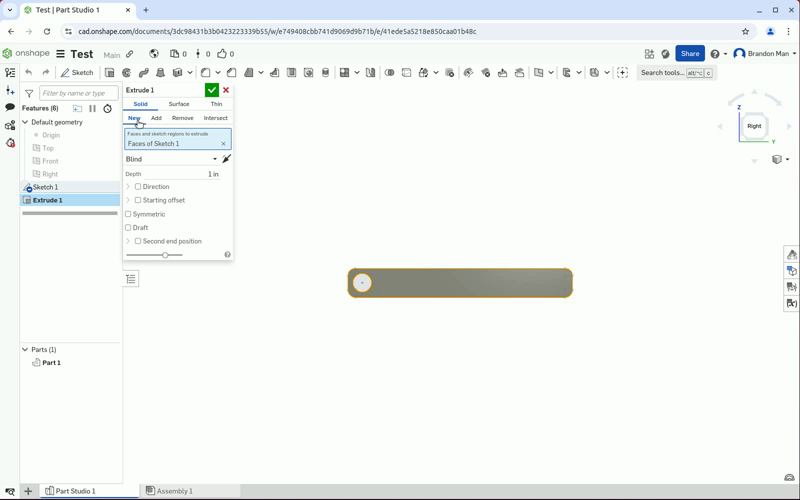
key(tab, 4)
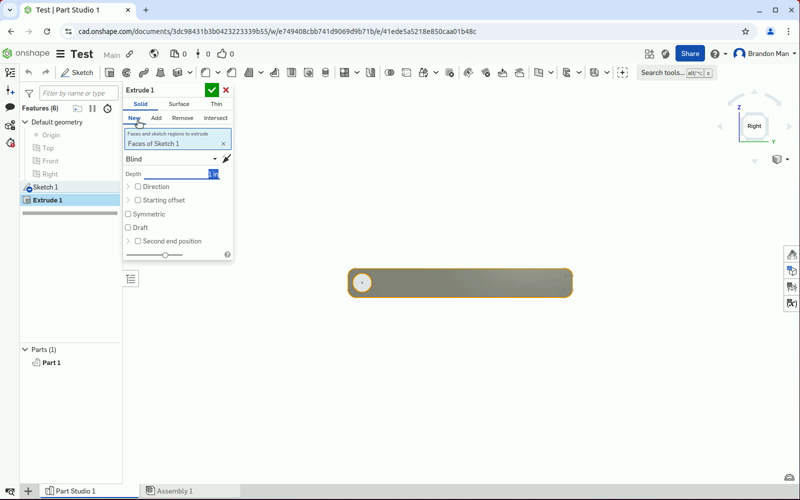
text(2.888)
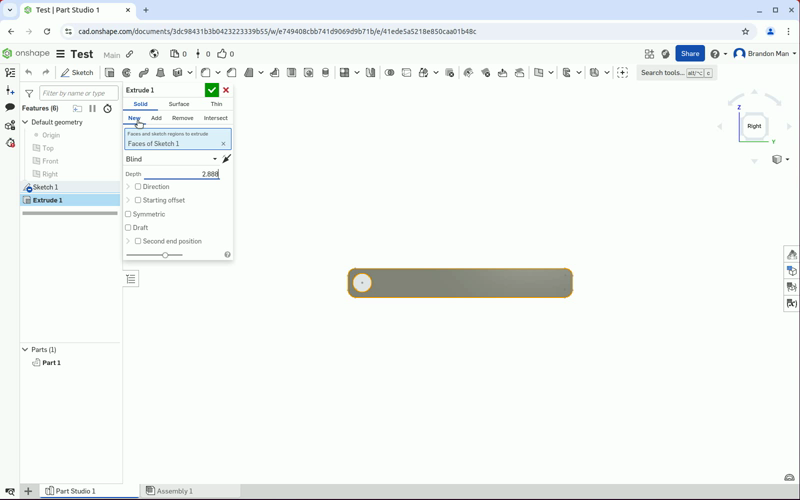
key(tab, 3)
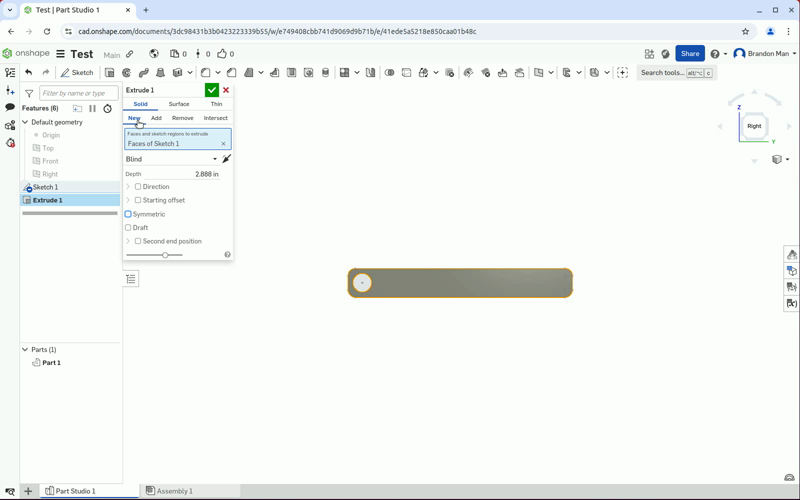
key(space)
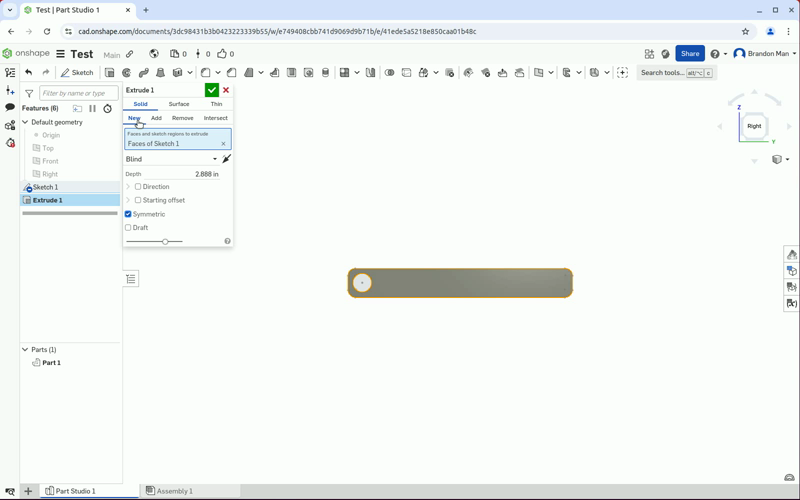
key(enter)
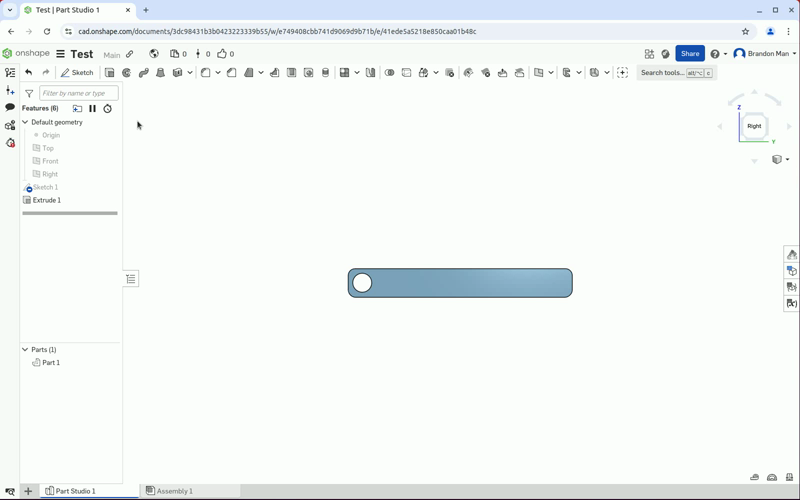
key(shift+h)
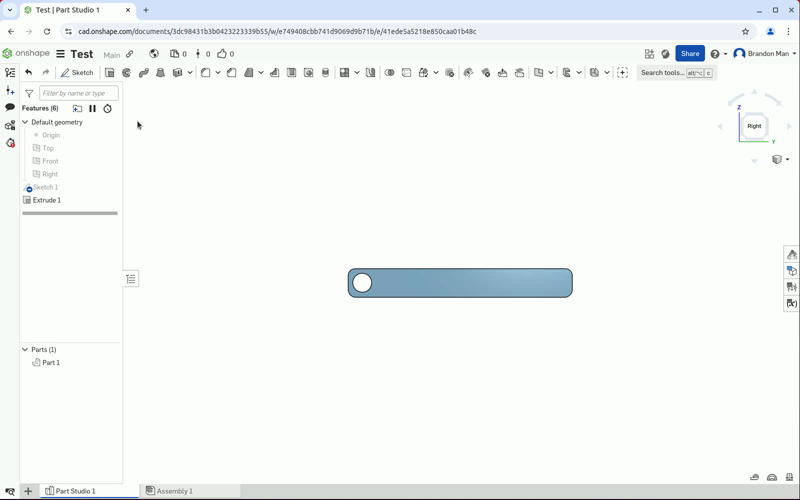
key(shift+h)
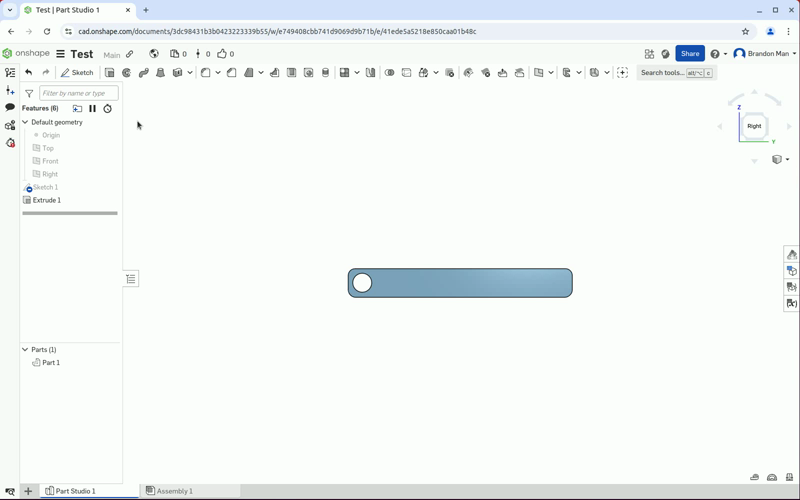
mouse_move(73, 189)
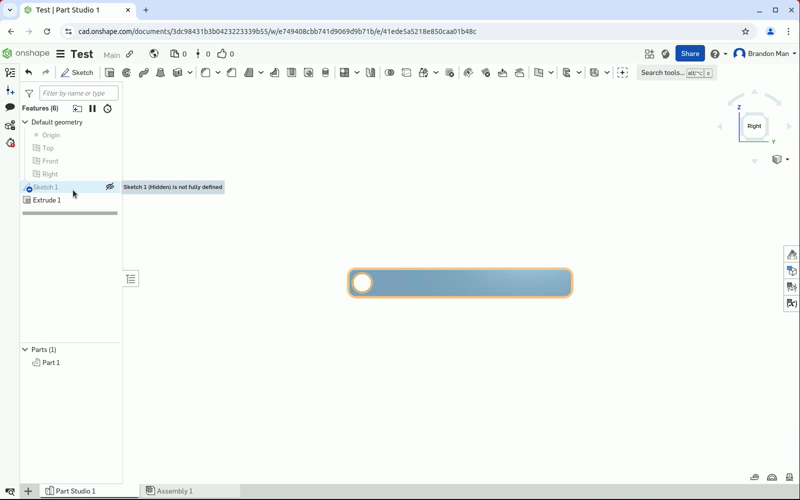
click(73, 189)
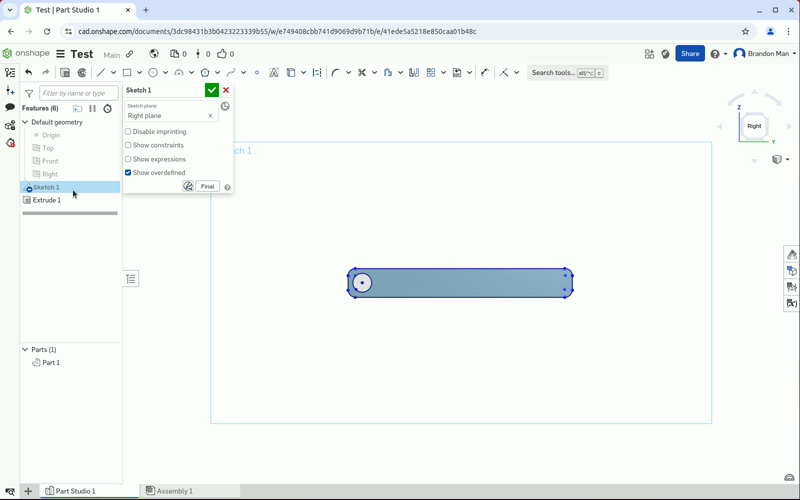
mouse_move(229, 92)
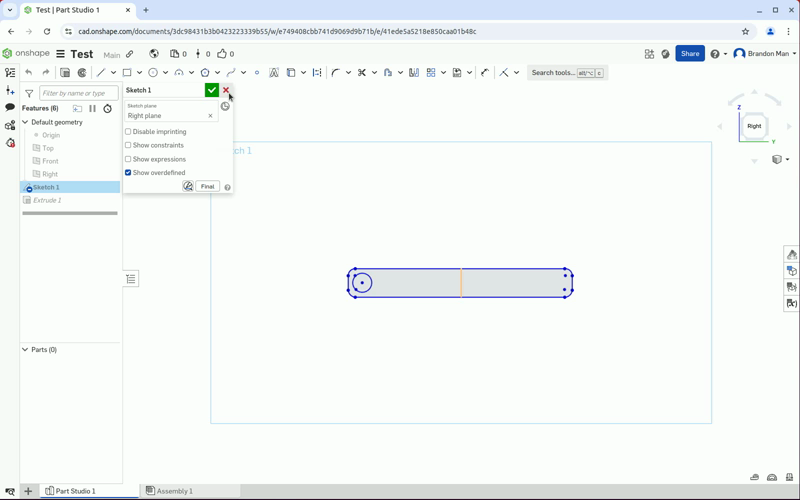
click(229, 92)
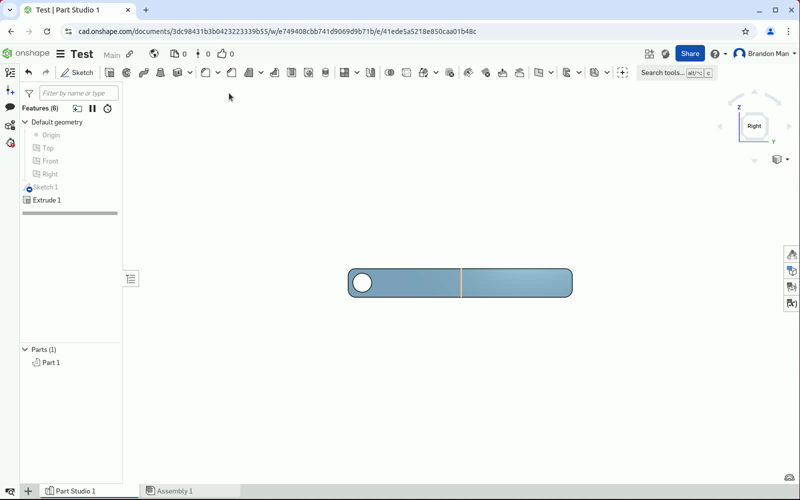
mouse_move(541, 75)
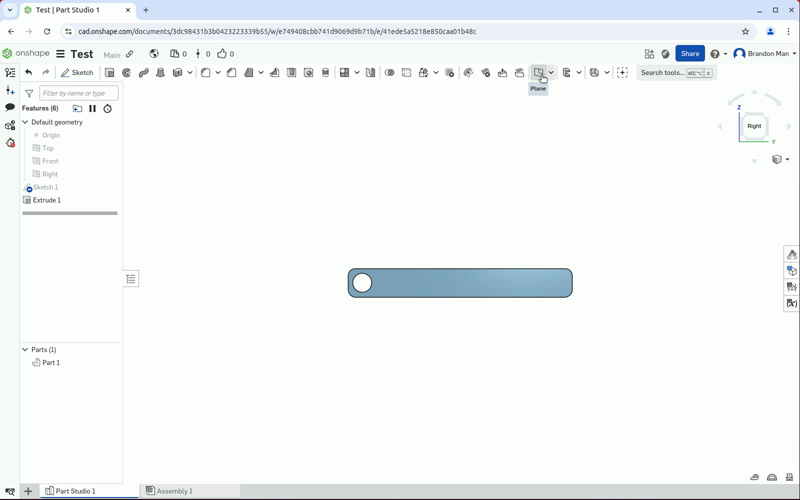
click(541, 75)
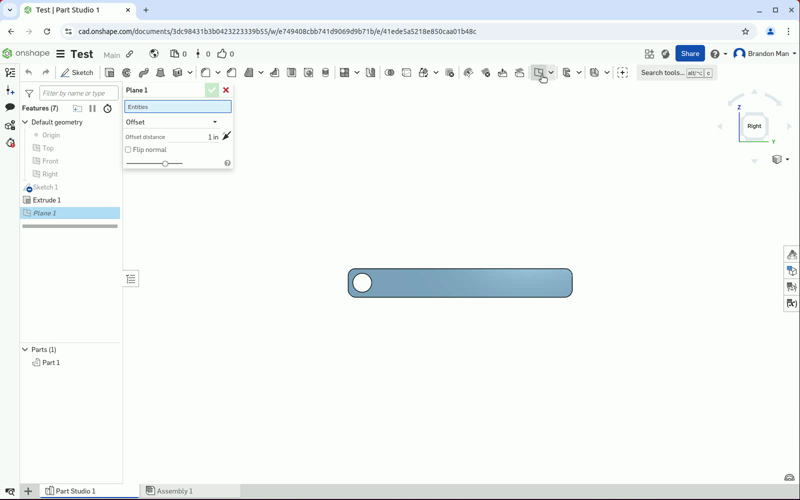
mouse_move(73, 176)
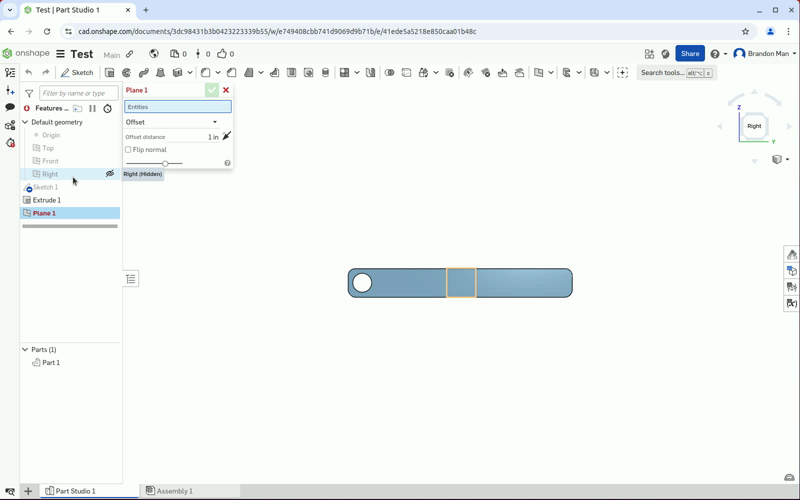
click(73, 176)
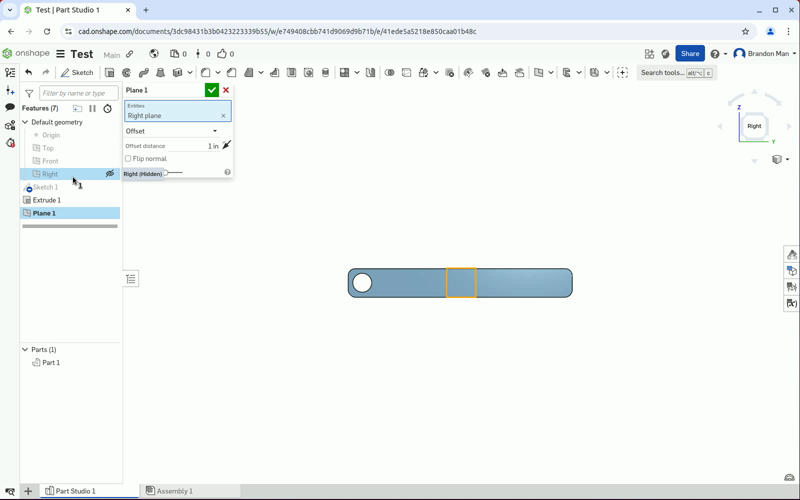
key(tab, 2)
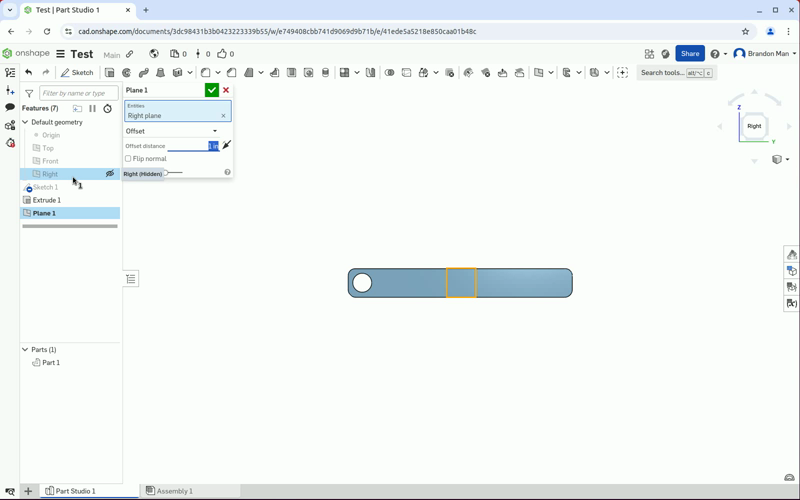
text(1.448)
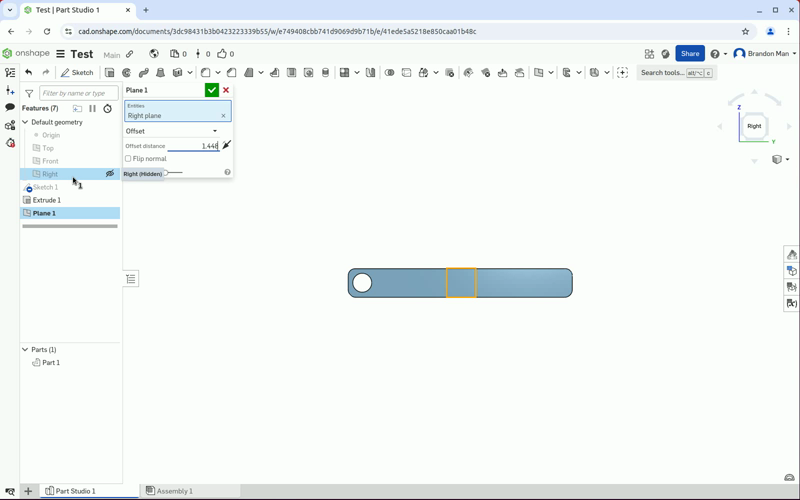
key(enter, 2)
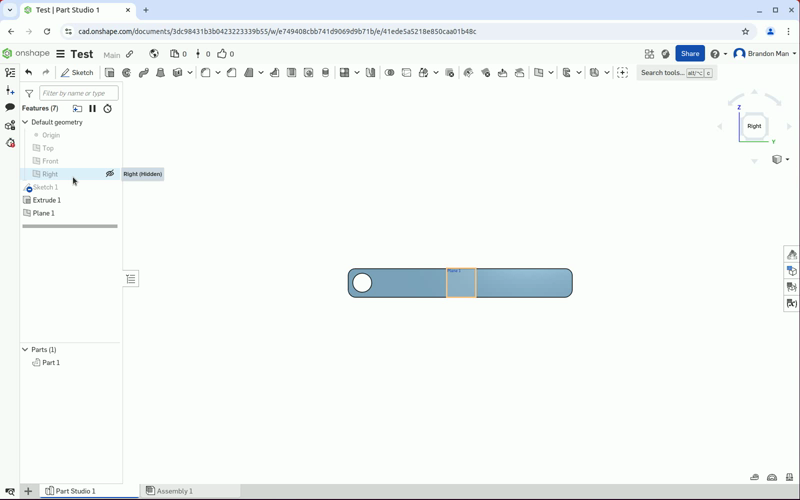
key(shift+s)
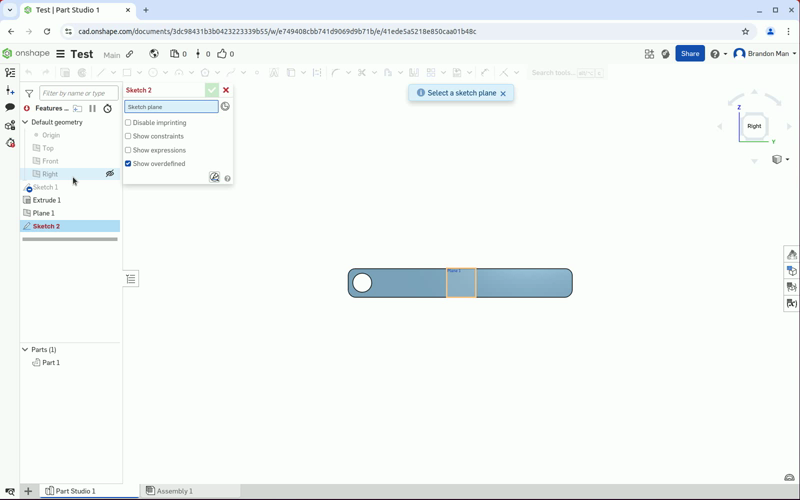
mouse_move(73, 215)
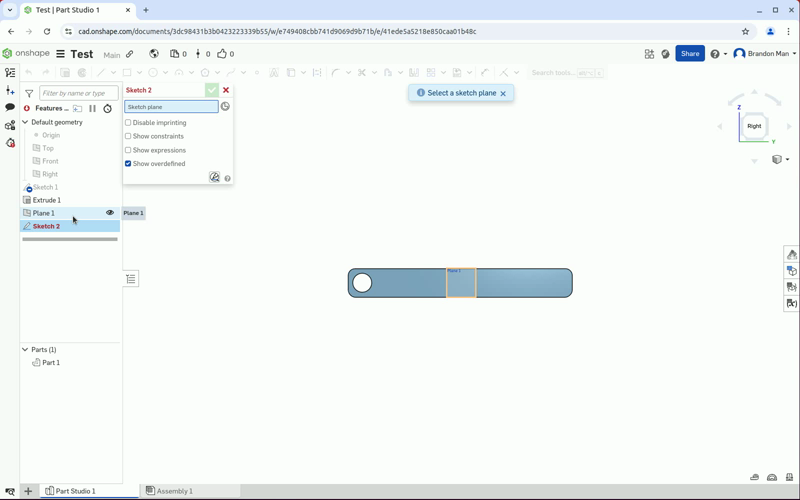
click(73, 215)
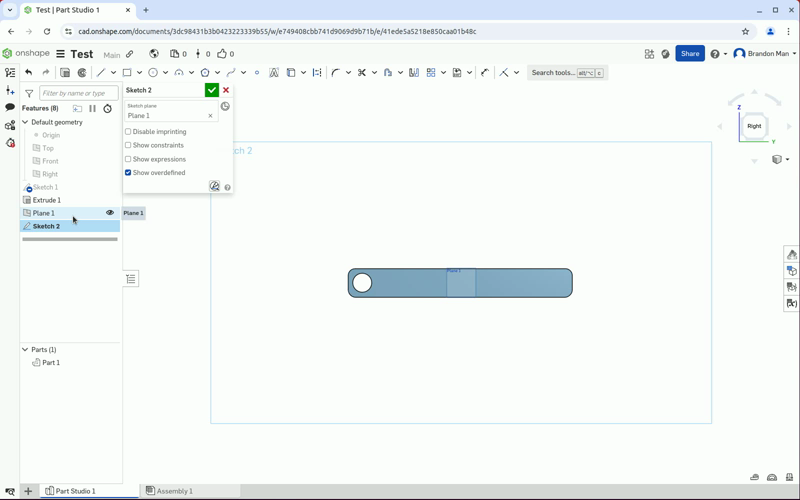
mouse_move(73, 352)
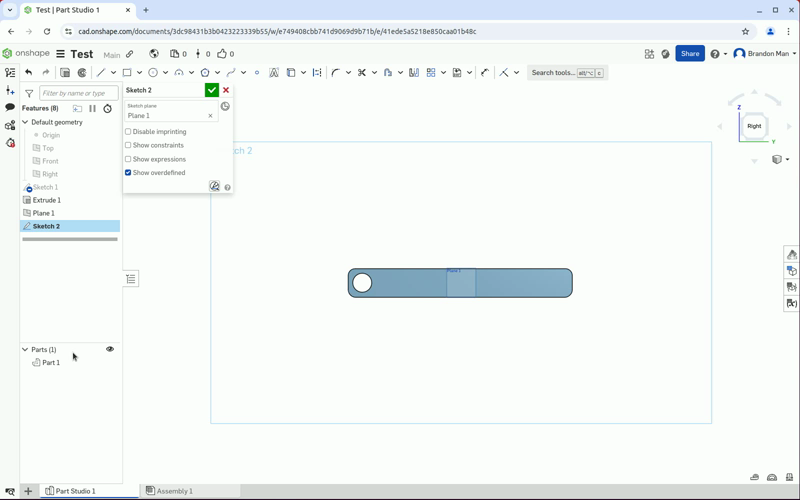
key(y)
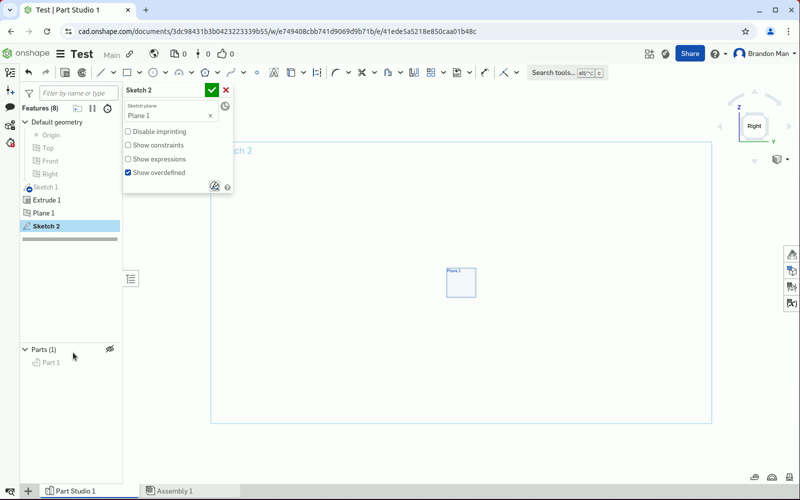
key(c)
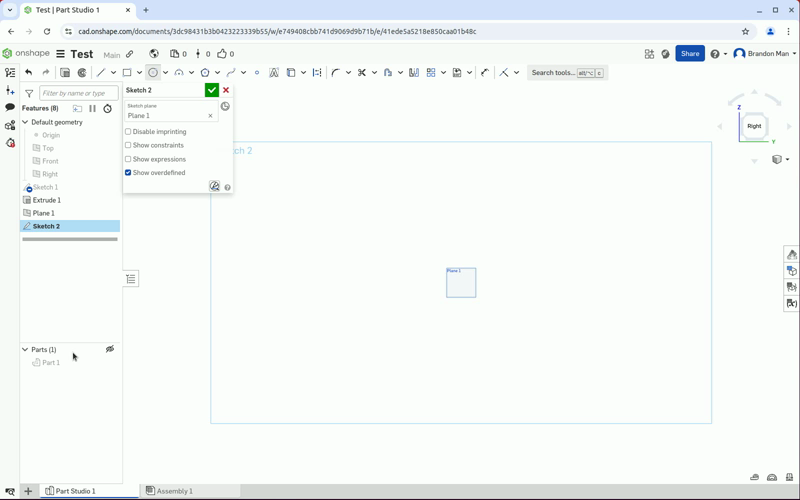
key_down(shift)
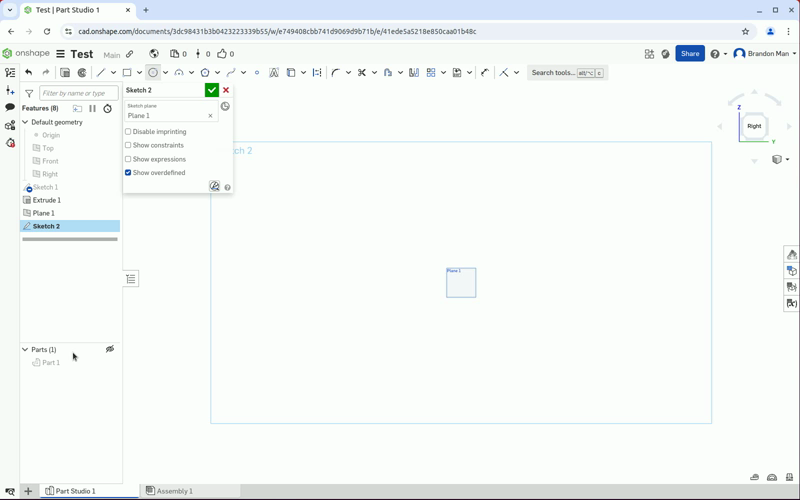
mouse_move(560, 282)
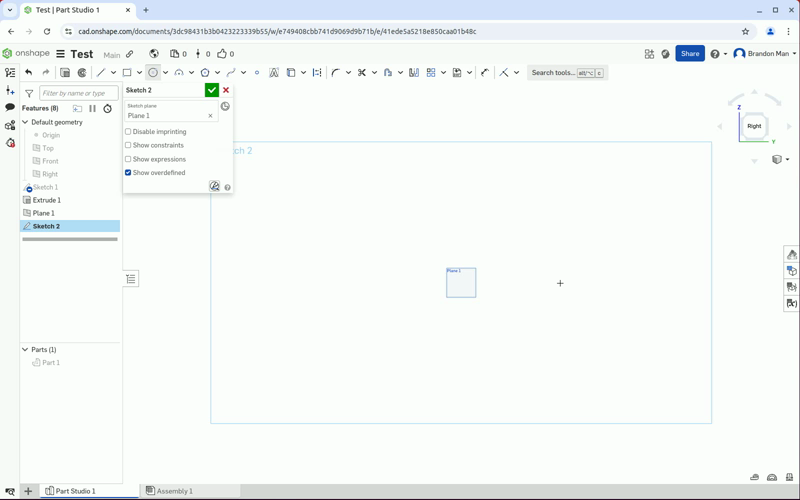
click(560, 282)
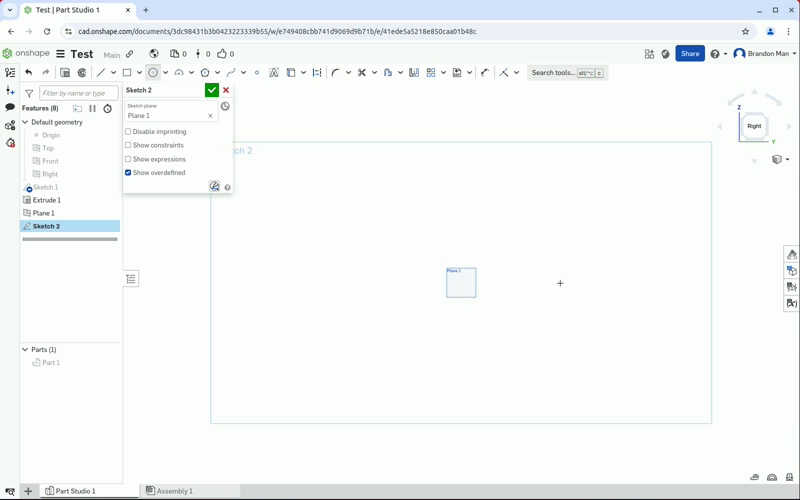
key_up(shift)
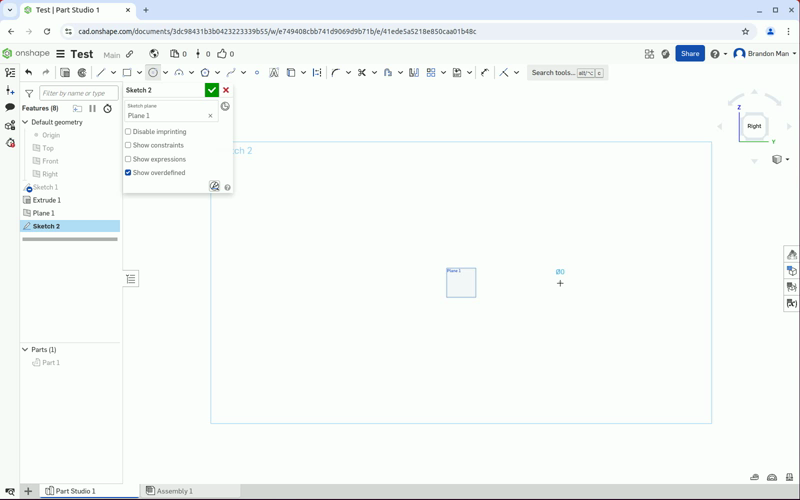
mouse_move(566, 282)
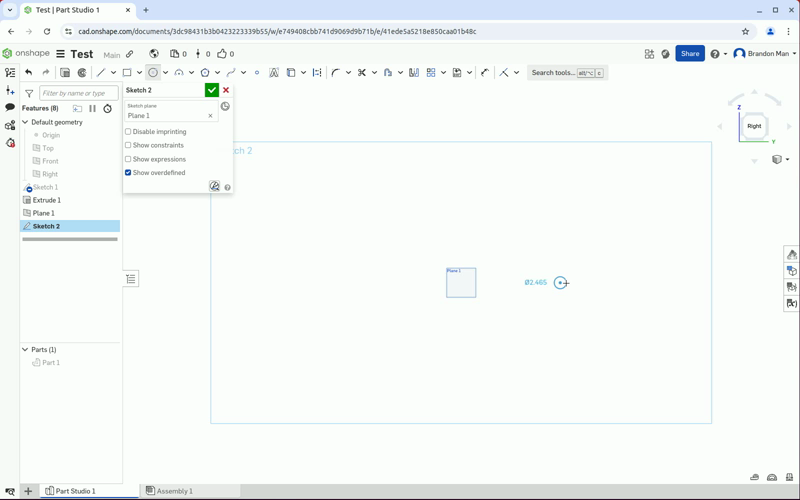
click(566, 282)
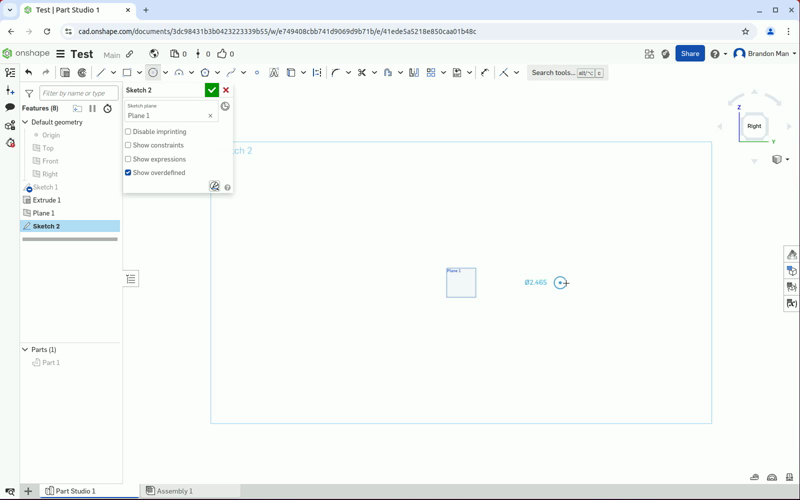
key(esc)
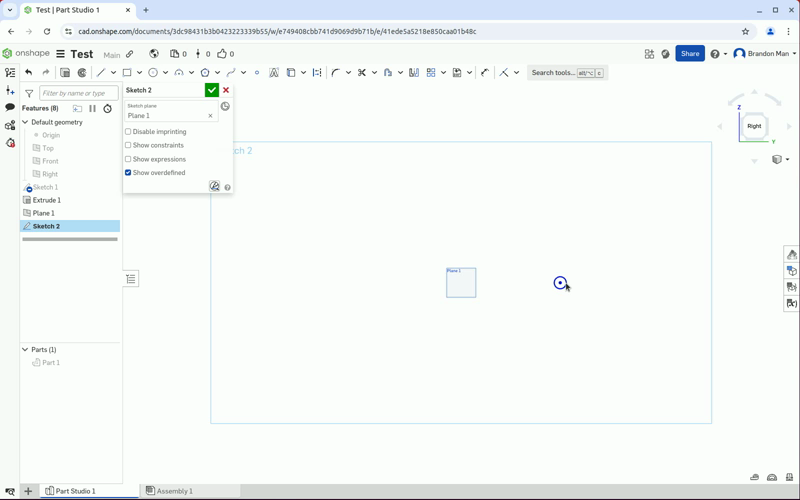
mouse_move(560, 278)
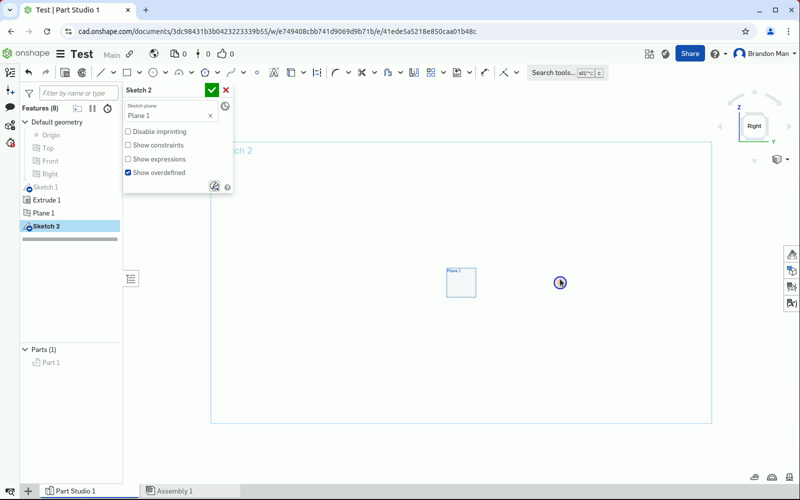
scroll(6)
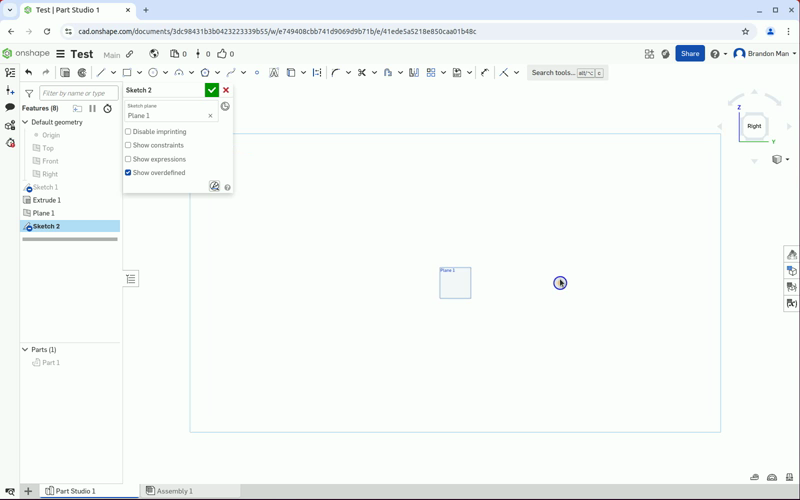
scroll(6)
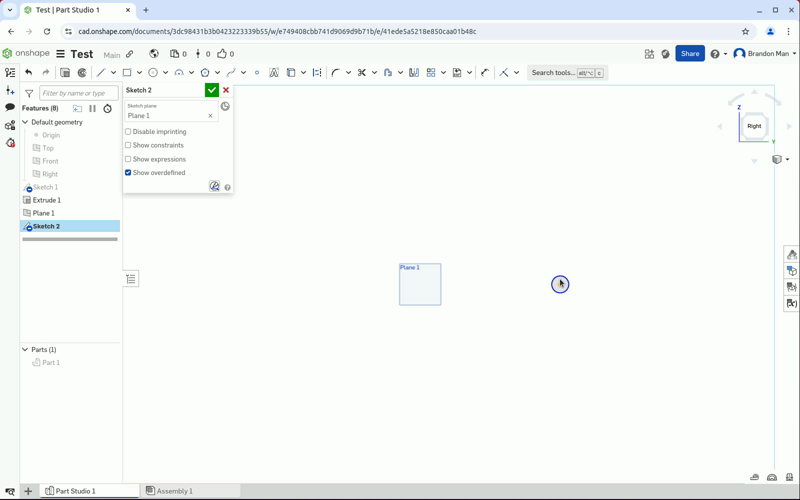
scroll(6)
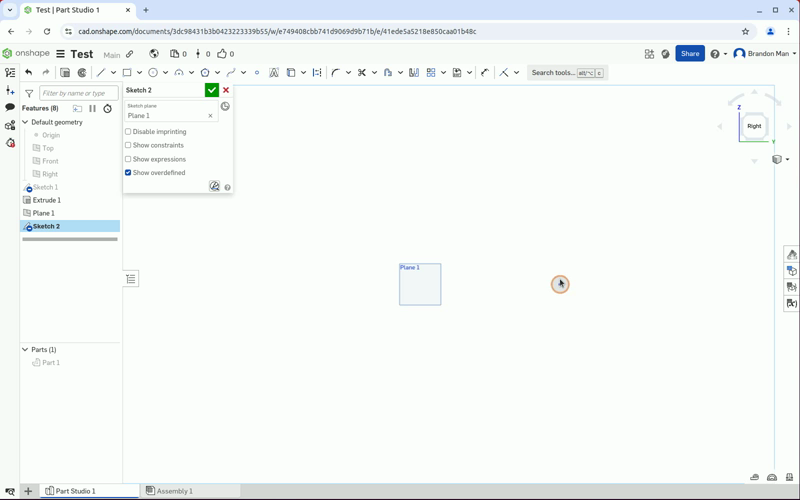
scroll(6)
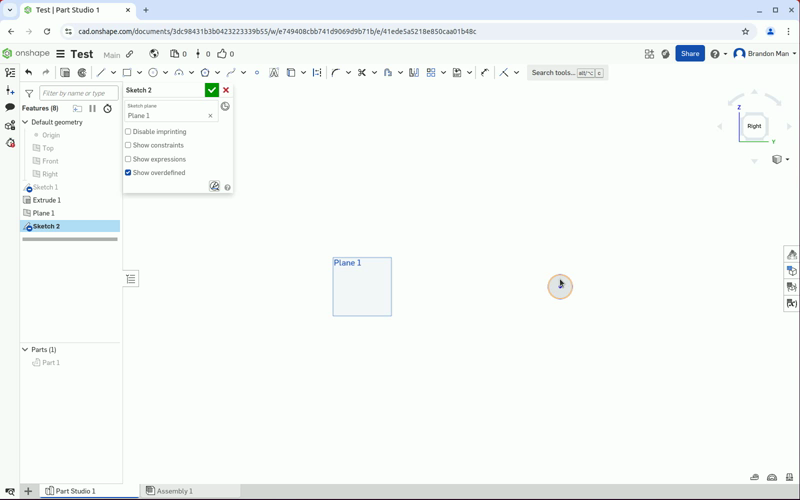
scroll(6)
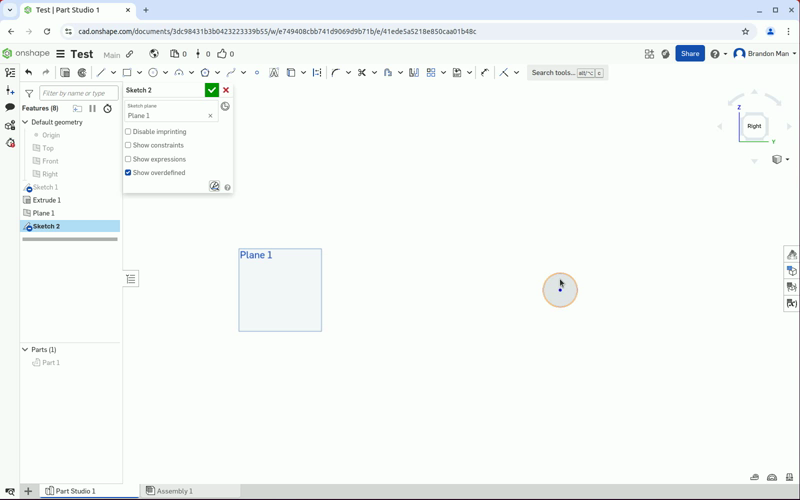
scroll(6)
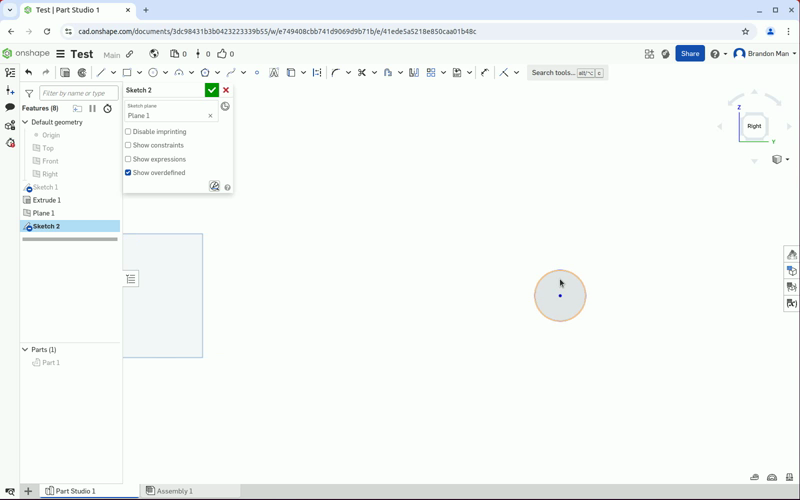
scroll(6)
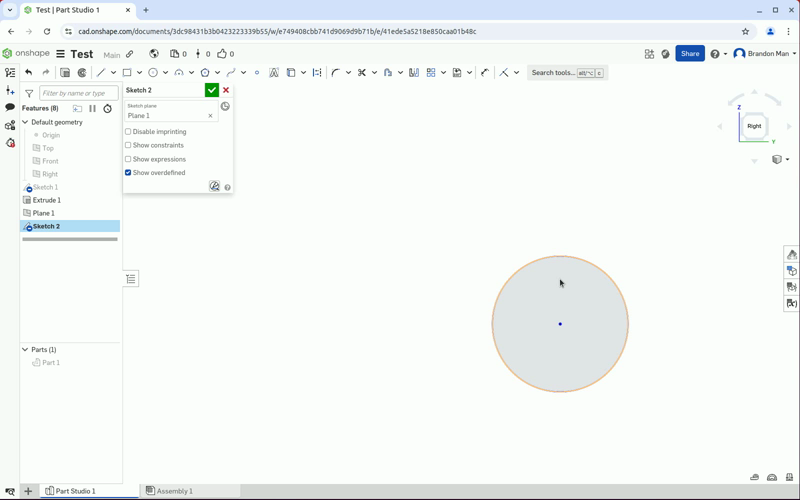
click(560, 278)
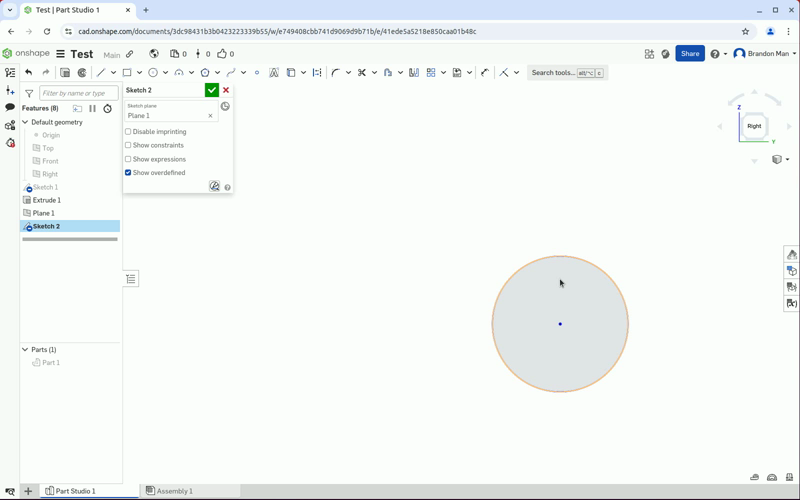
scroll(-6)
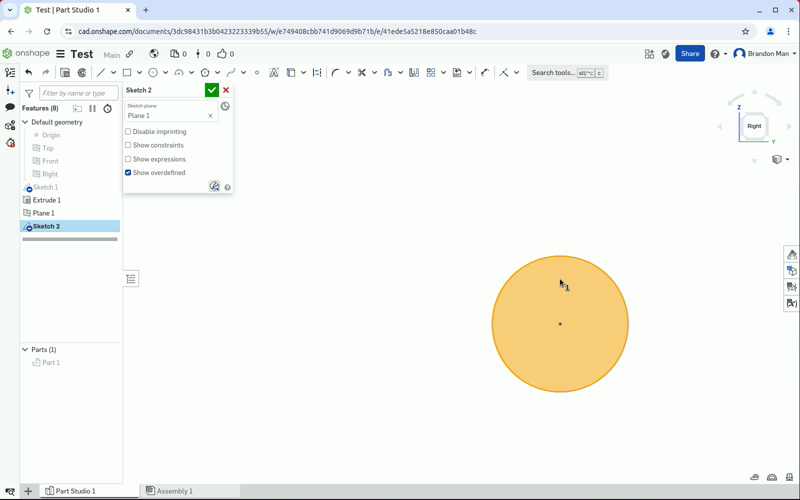
scroll(-6)
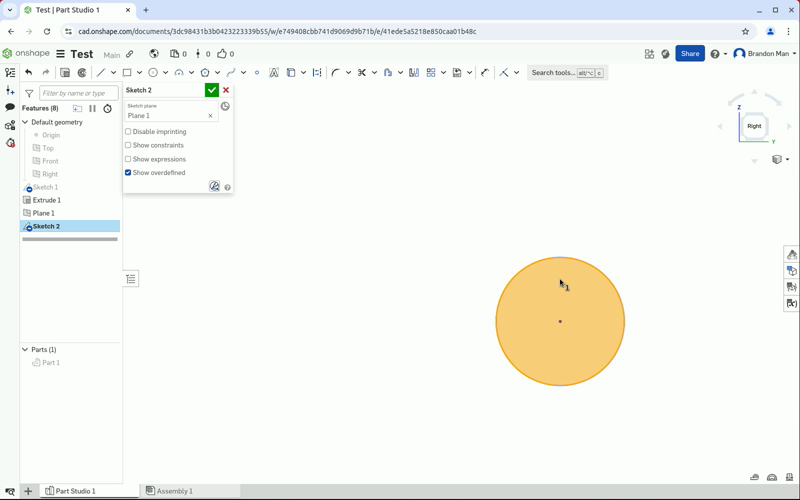
scroll(-6)
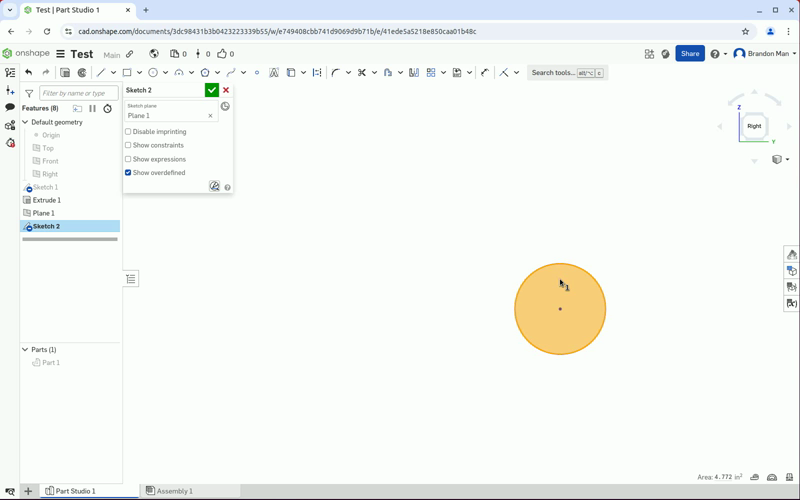
scroll(-6)
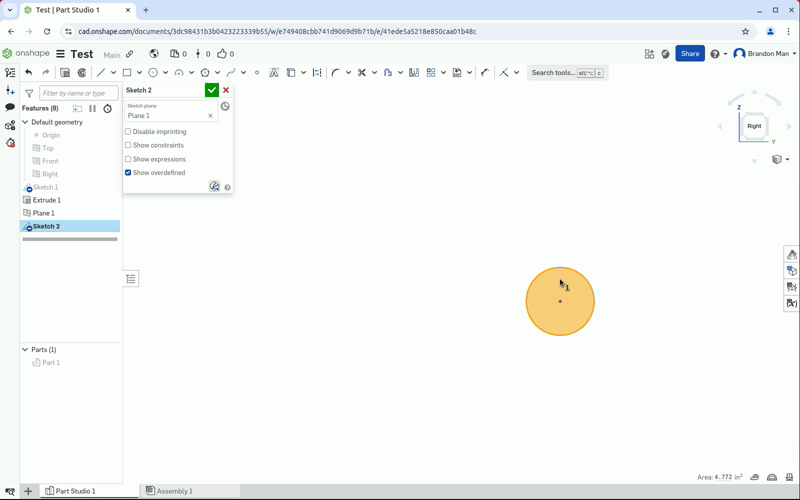
scroll(-6)
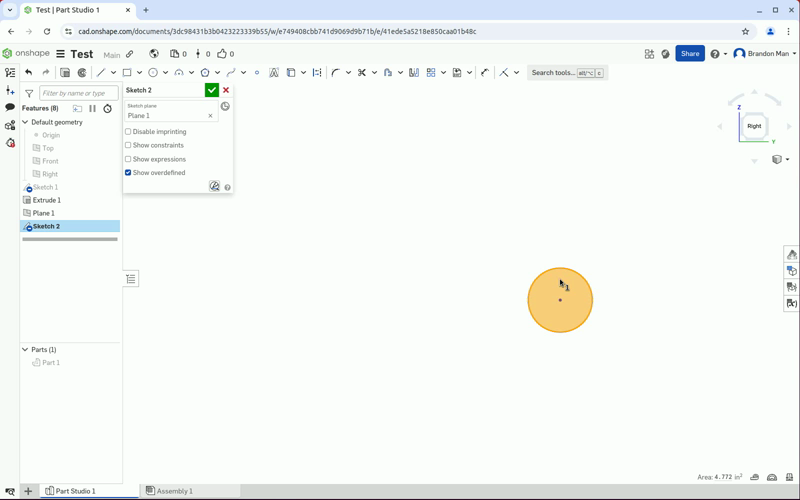
scroll(-6)
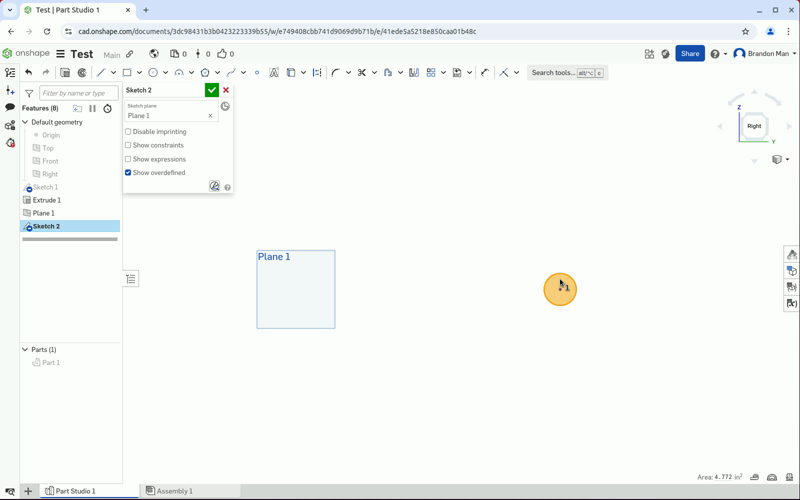
scroll(-6)
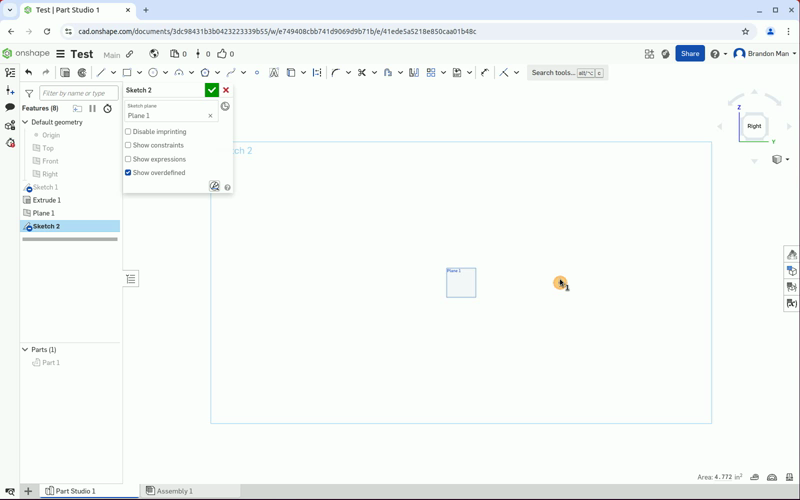
mouse_move(73, 352)
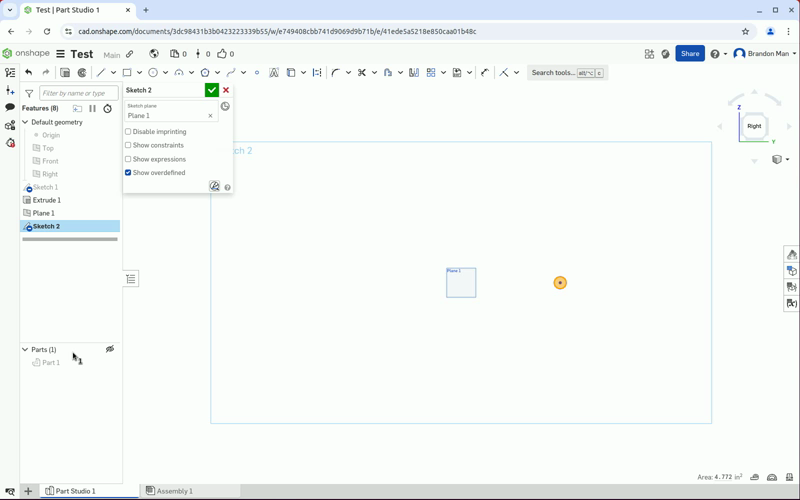
key(shift+y)
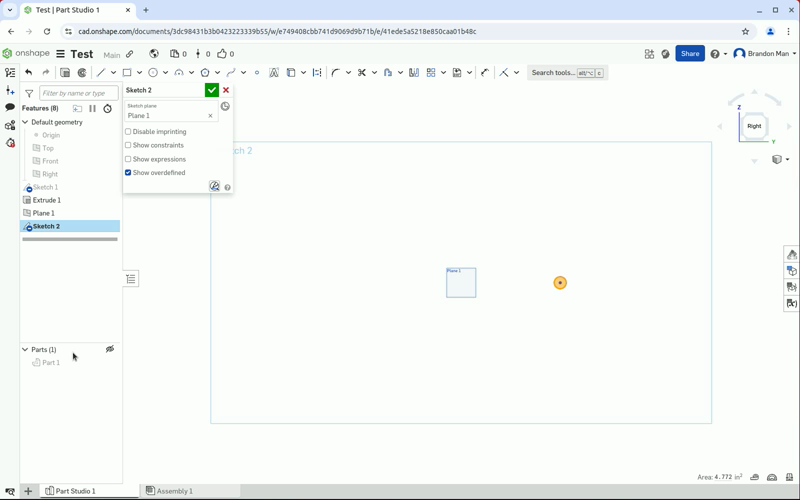
key(shift+e)
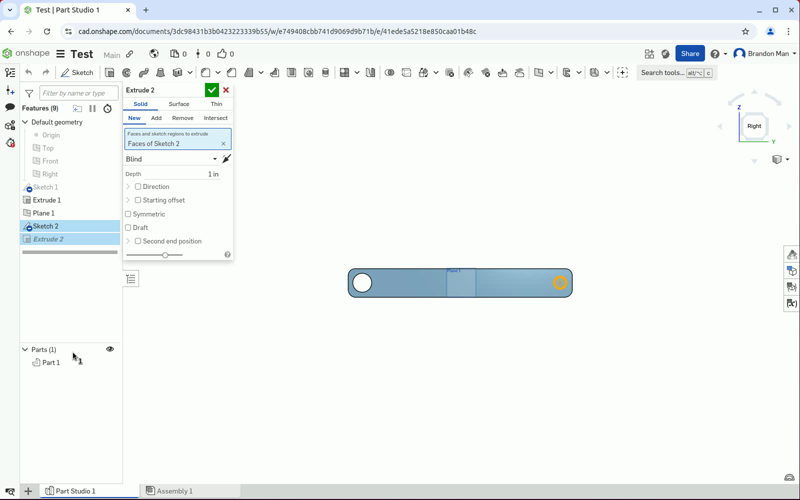
mouse_move(143, 106)
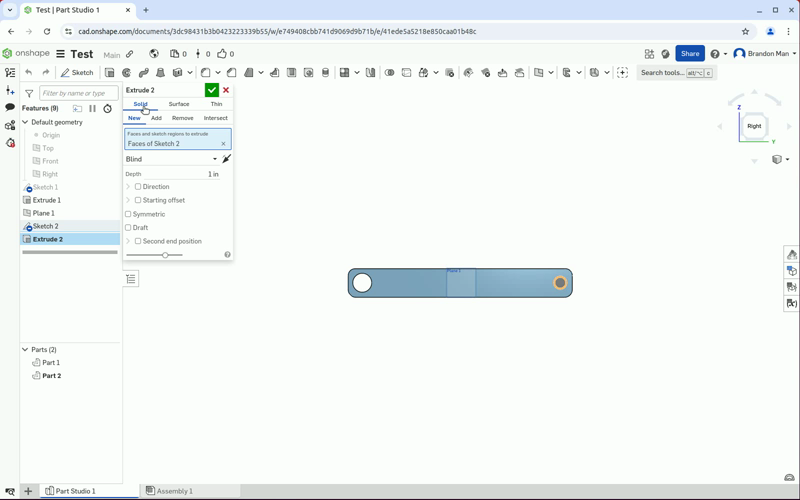
click(143, 106)
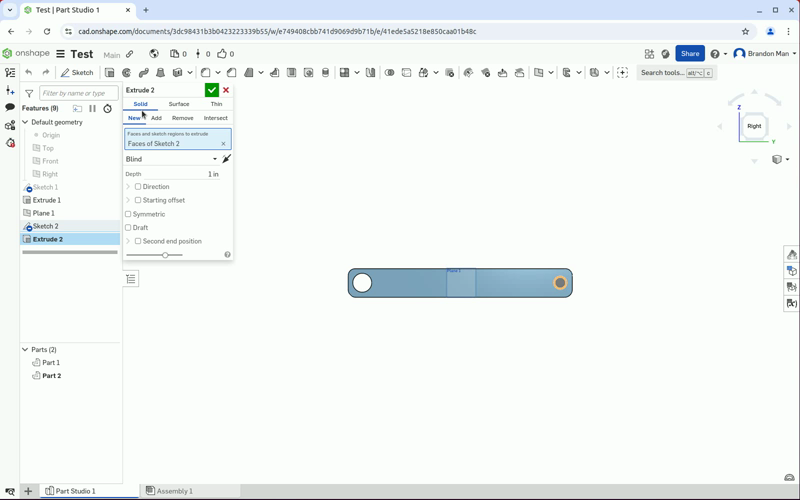
mouse_move(137, 120)
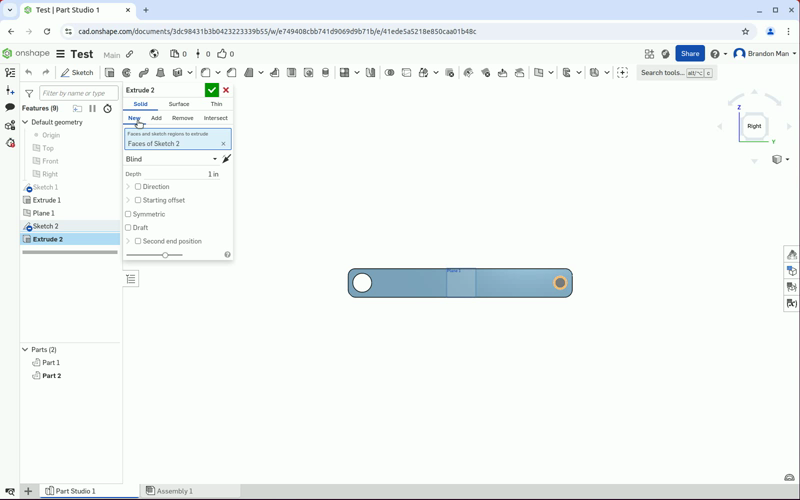
click(137, 120)
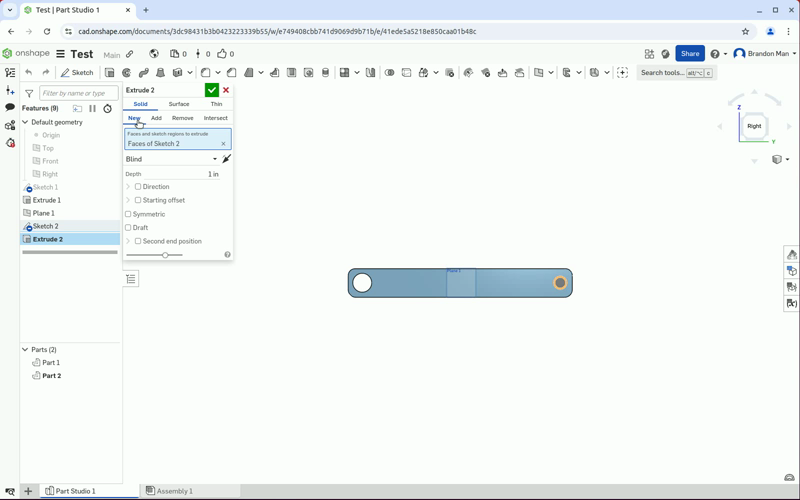
key(tab, 4)
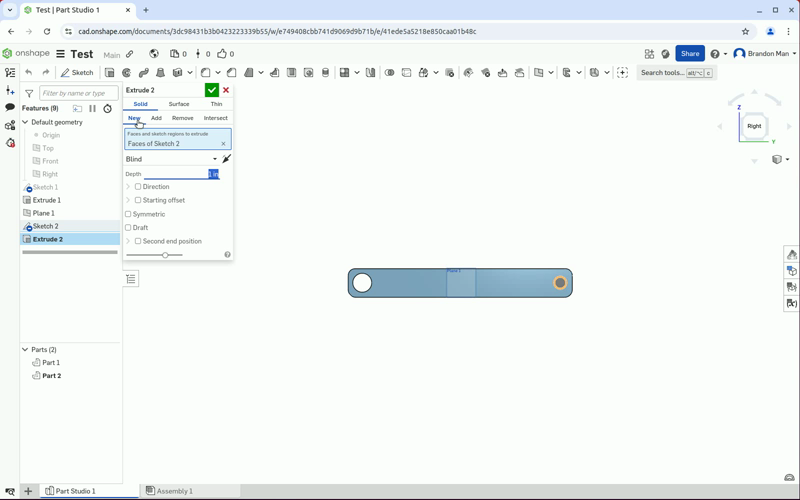
text(2.889)
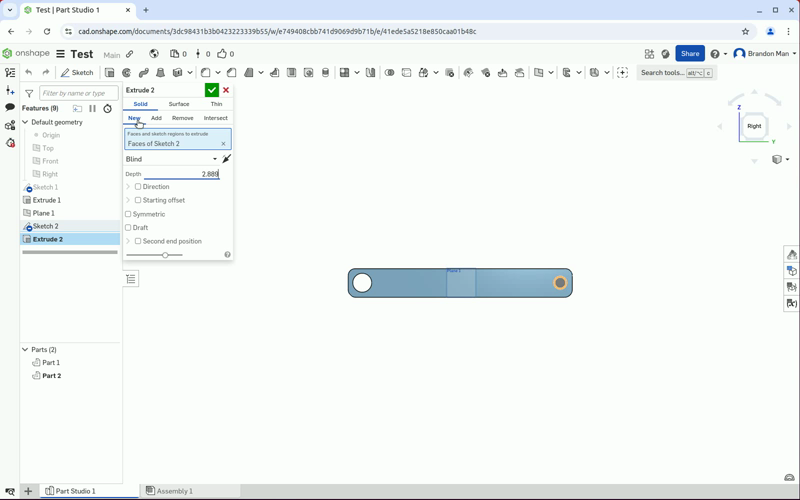
key(enter)
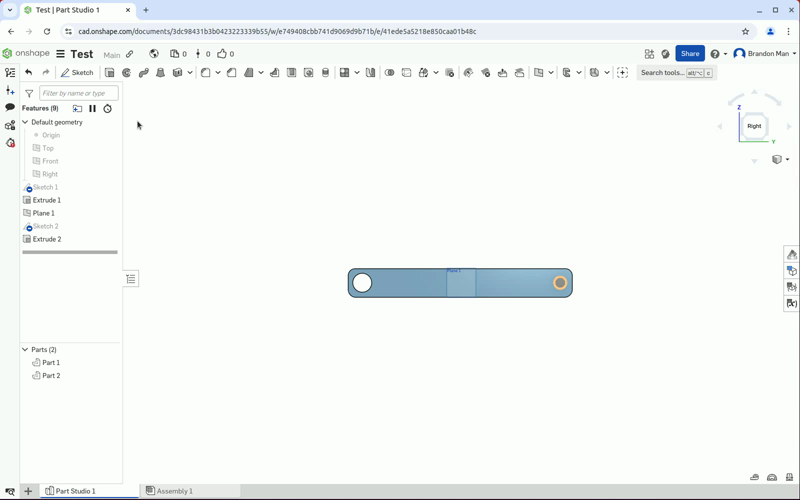
key(shift+h)
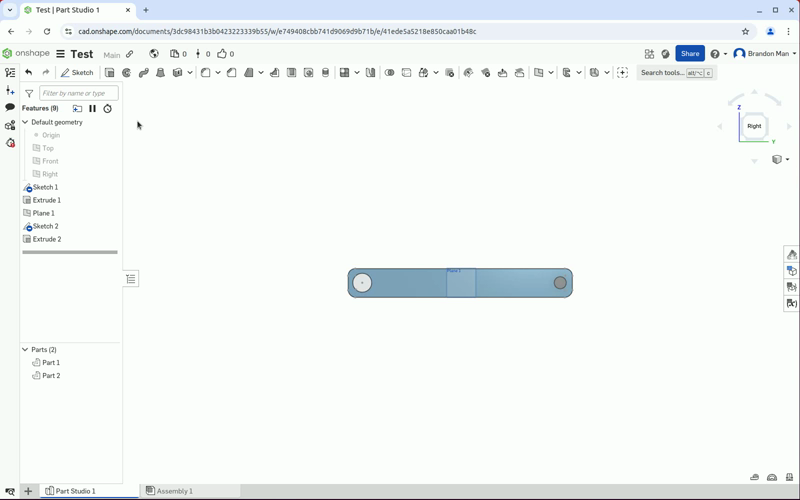
key(shift+h)
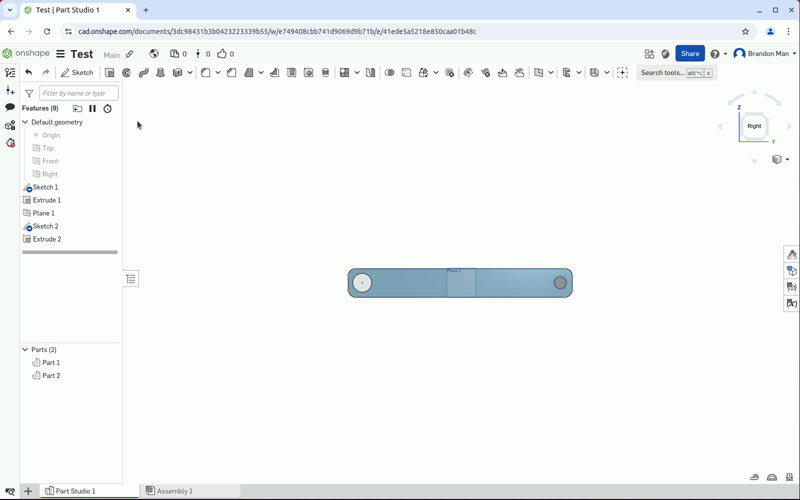
key(shift+7)
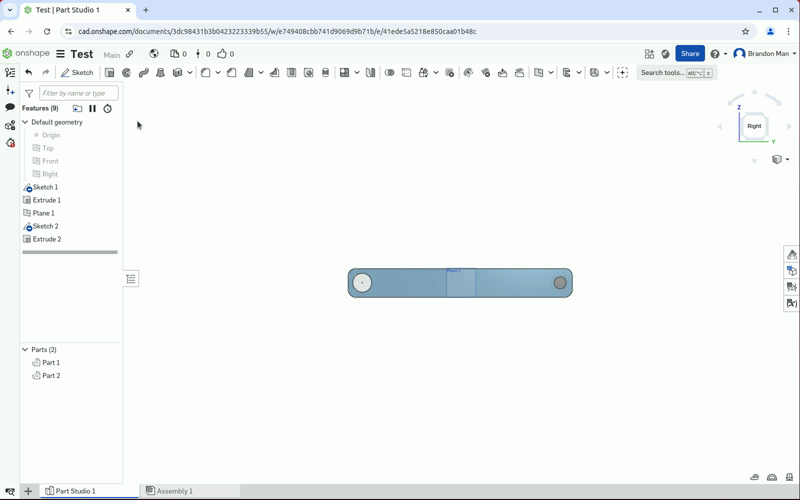
key(right, 2)
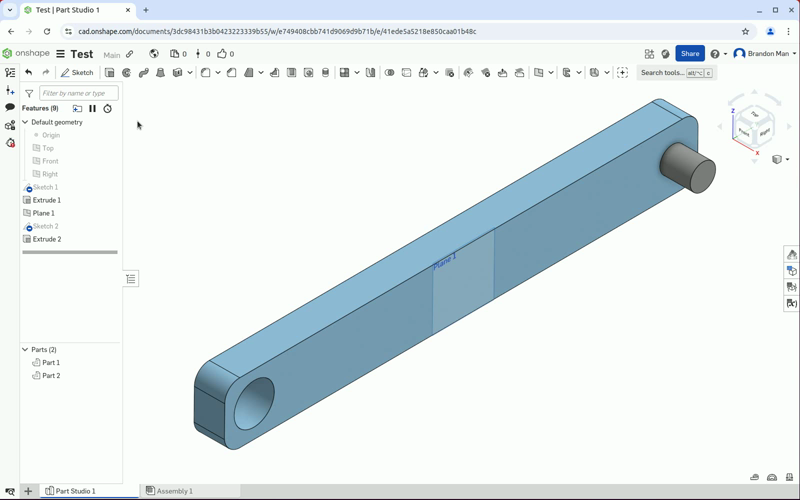
key(down, 2)
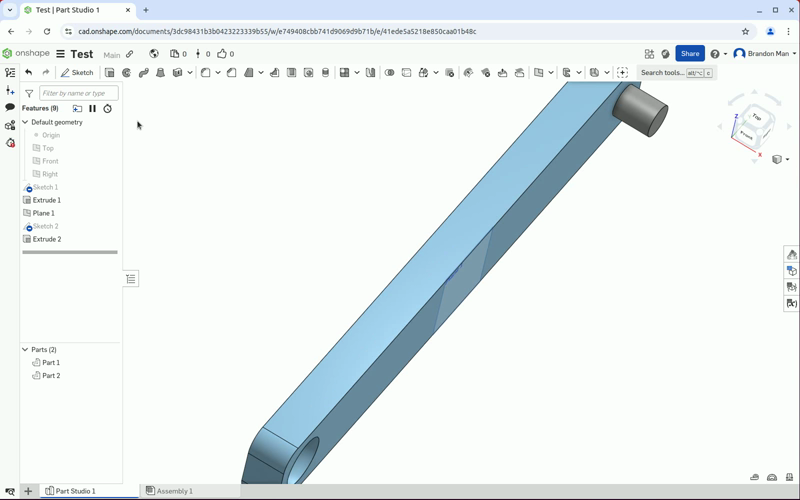
key(up, 2)
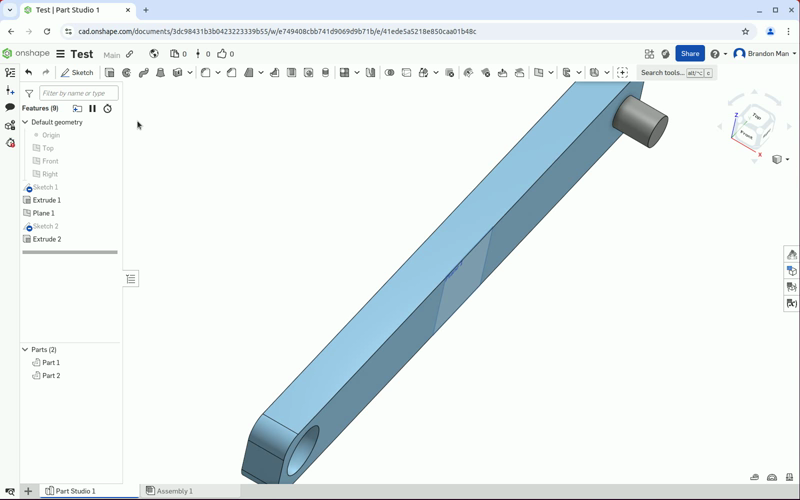
key(left, 2)
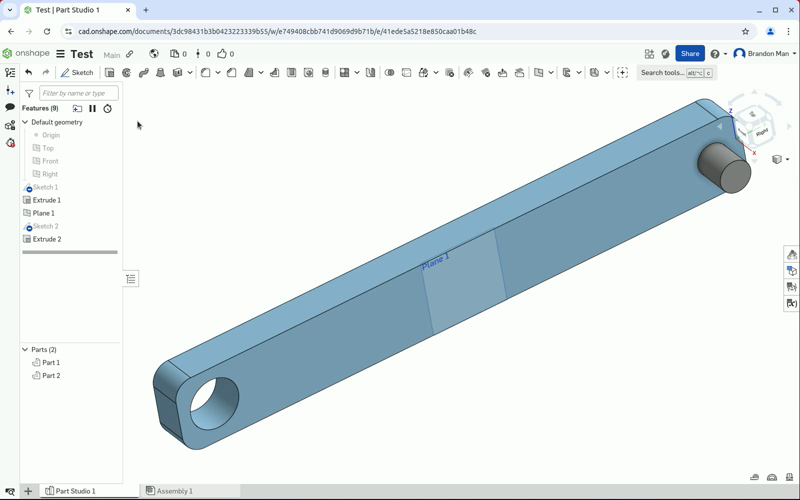
mouse_move(73, 189)
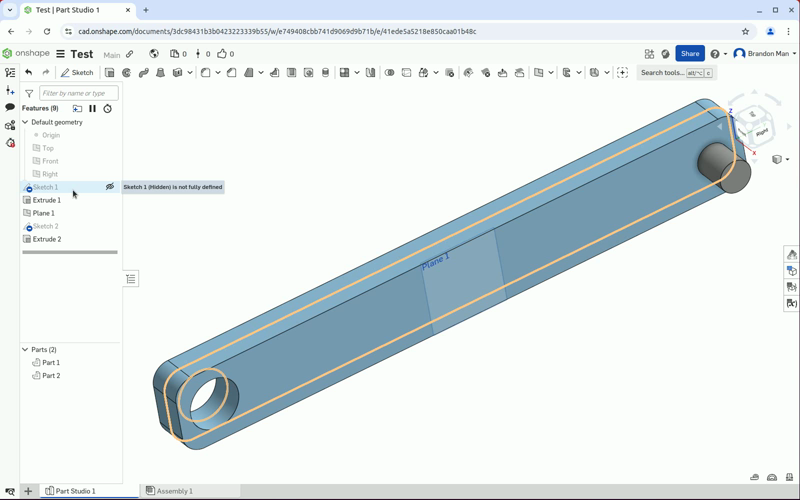
click(73, 189)